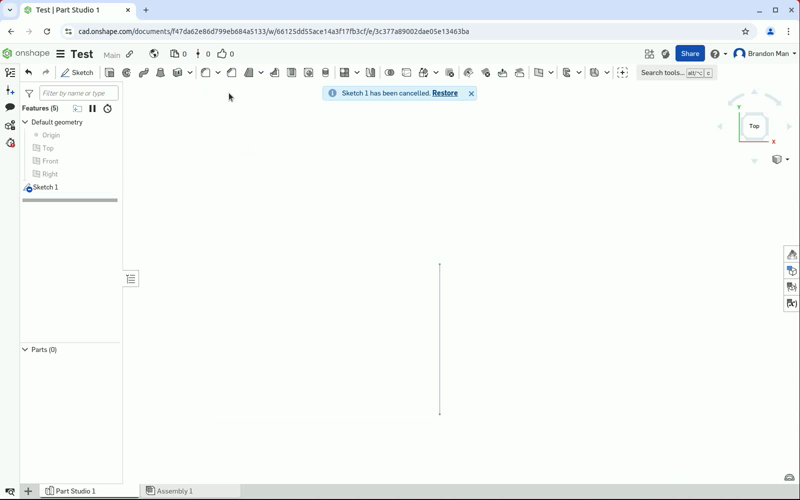
key(shift+h)
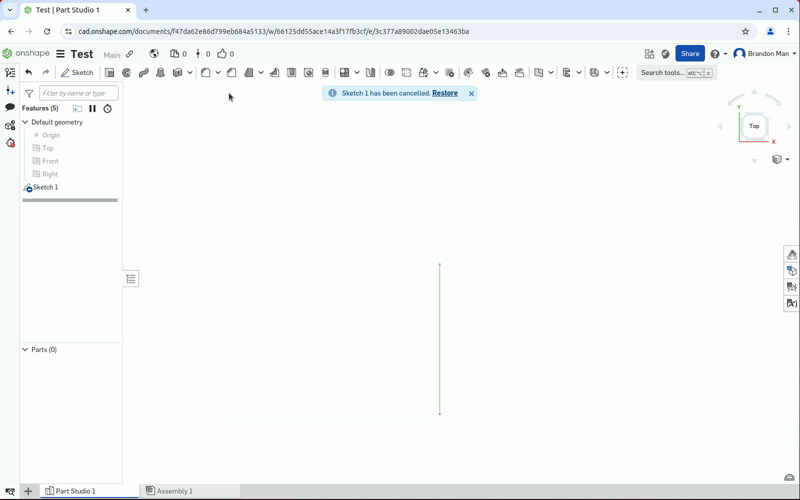
key(shift+s)
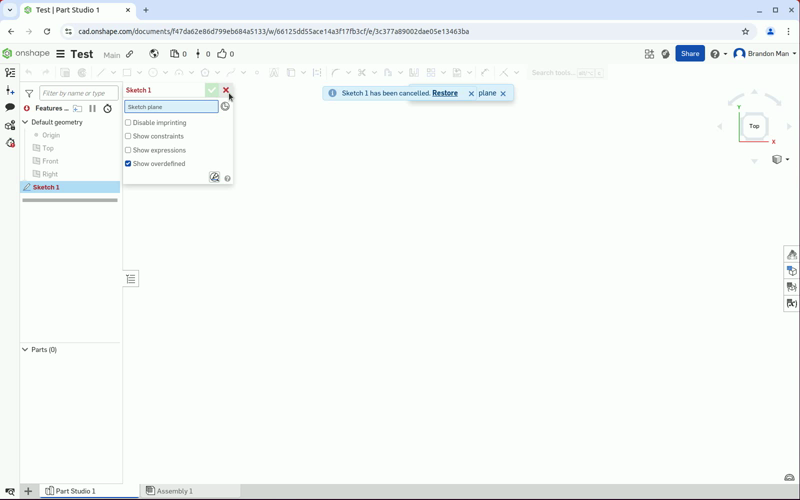
mouse_move(73, 150)
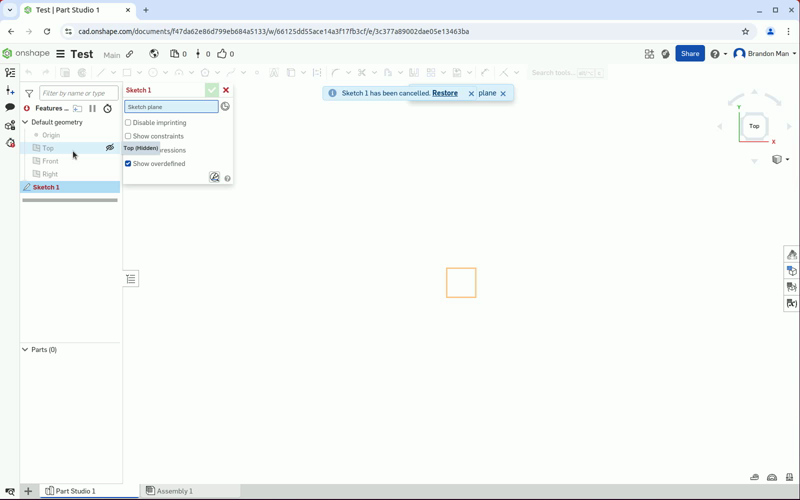
click(73, 150)
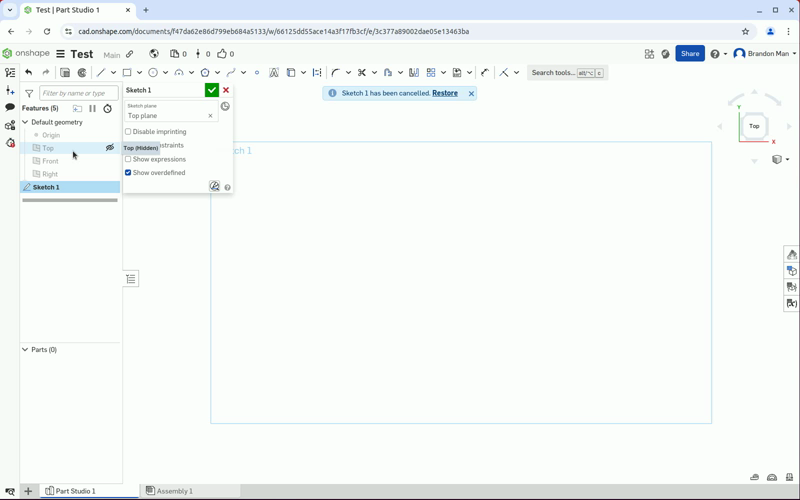
mouse_move(73, 352)
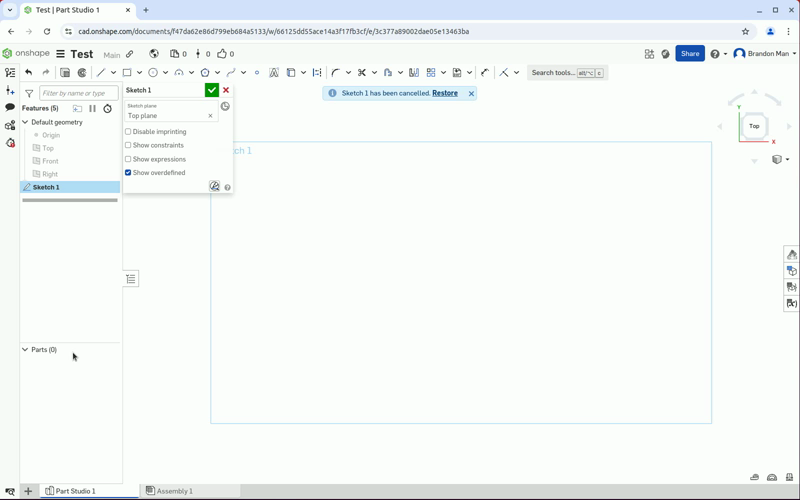
key(y)
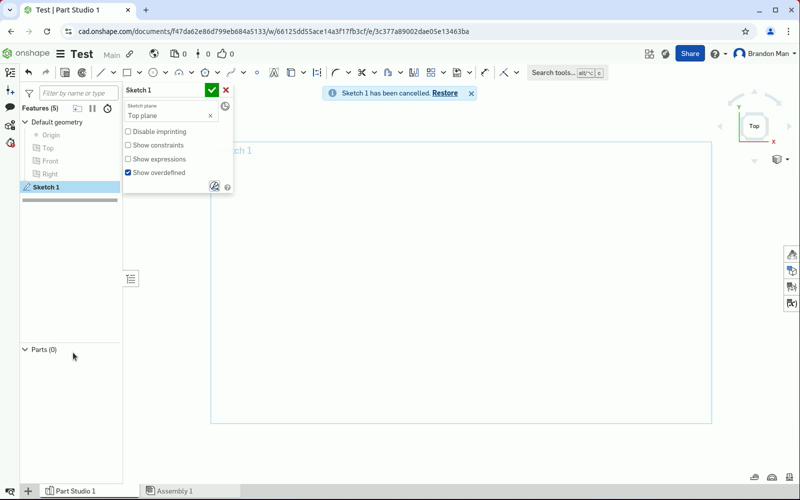
key(l)
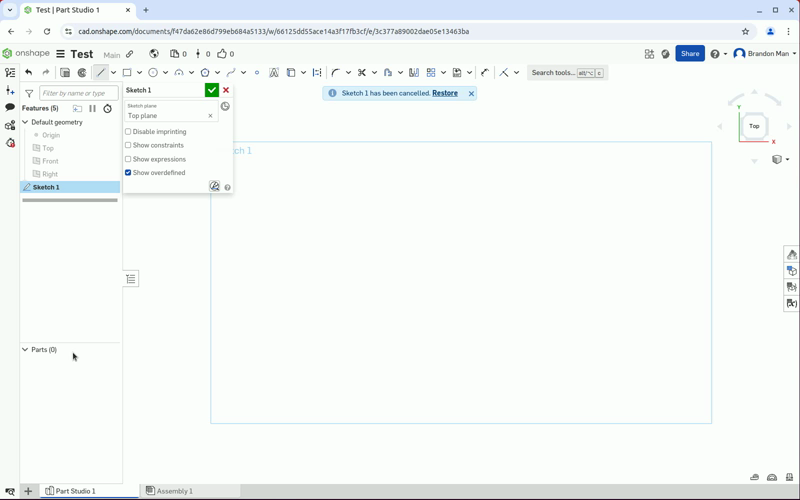
key_down(shift)
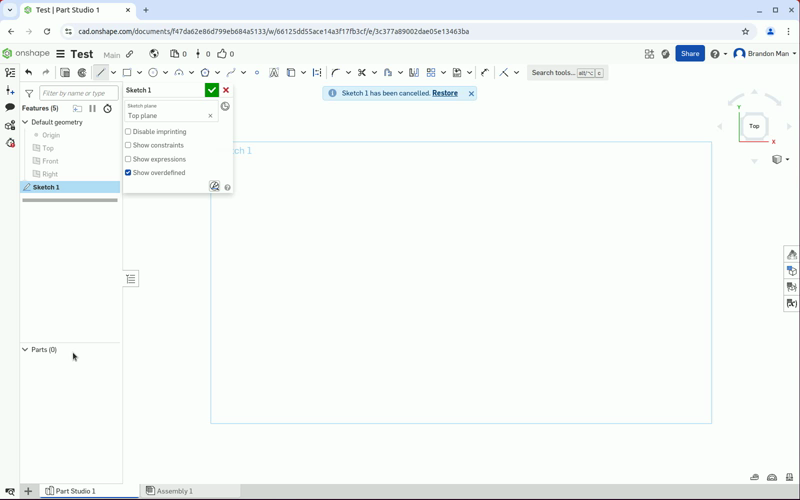
mouse_move(429, 309)
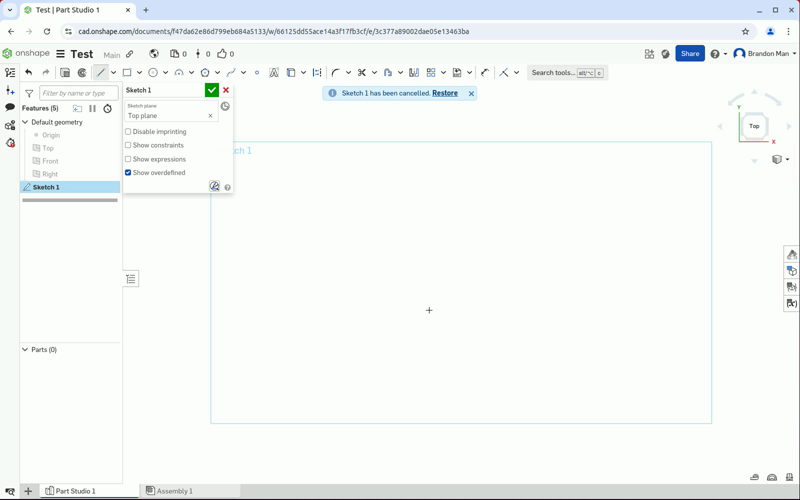
click(429, 309)
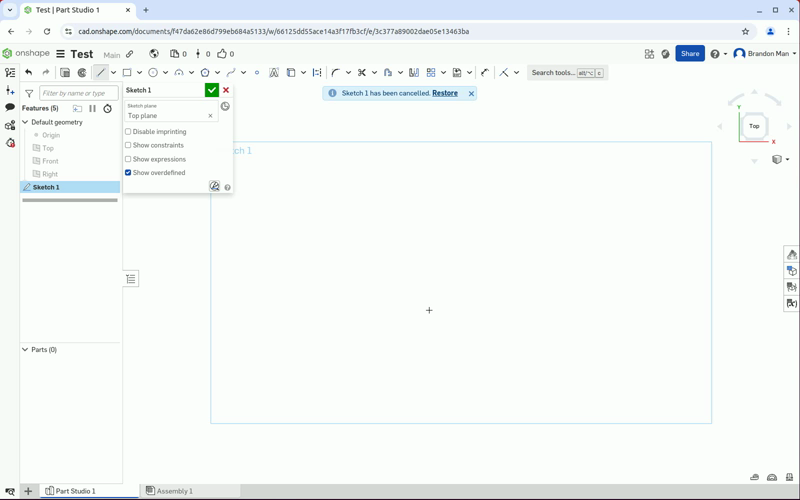
key_up(shift)
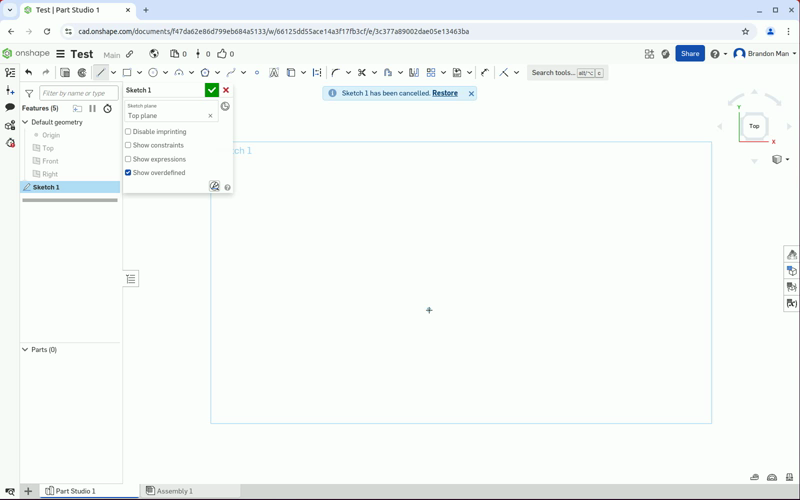
key_down(shift)
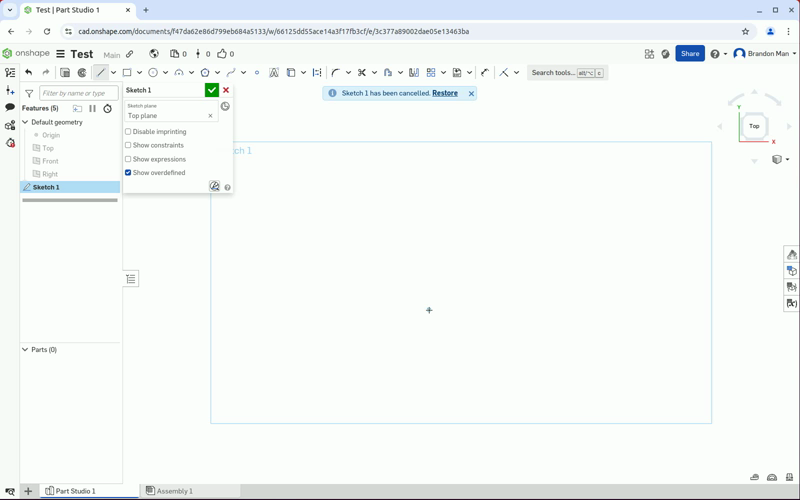
mouse_move(492, 309)
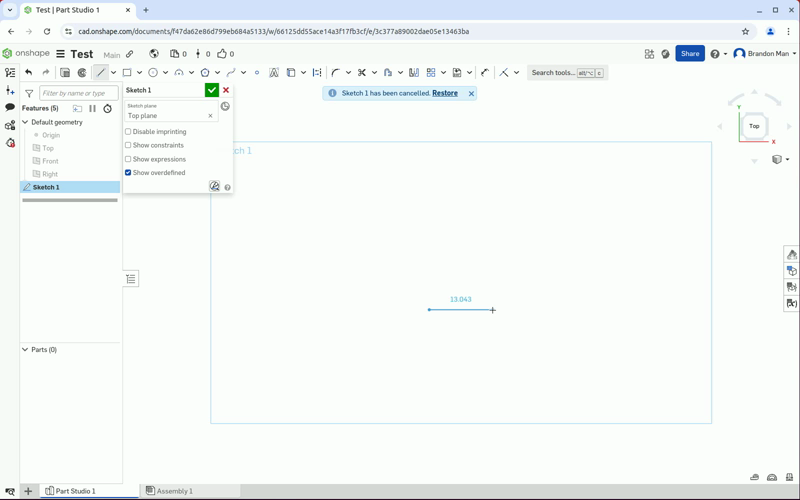
click(492, 309)
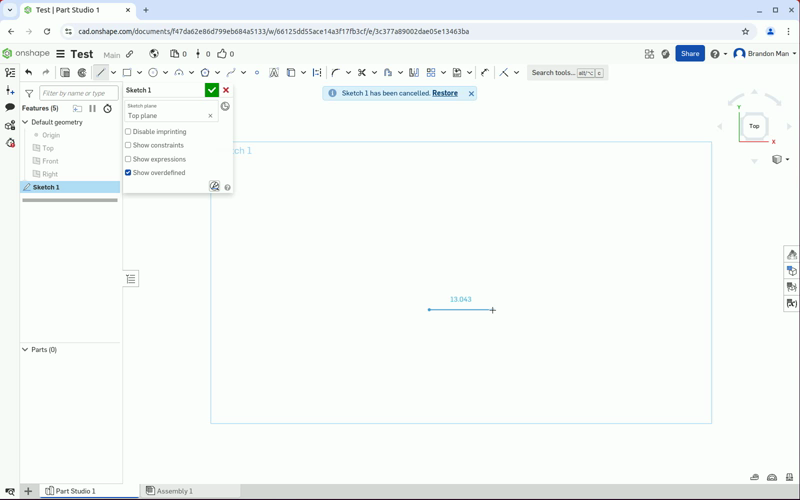
key_up(shift)
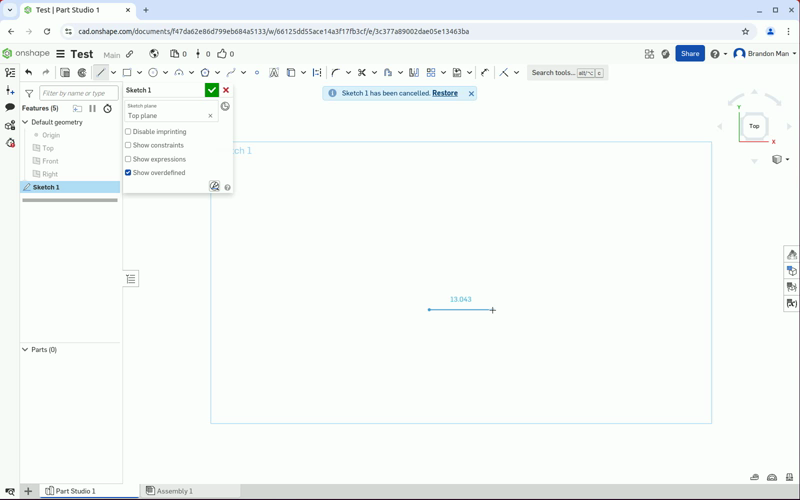
key_down(shift)
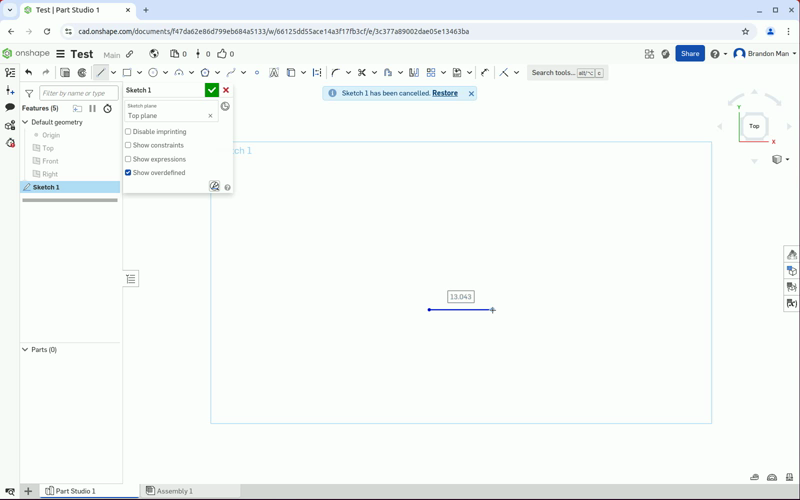
mouse_move(522, 309)
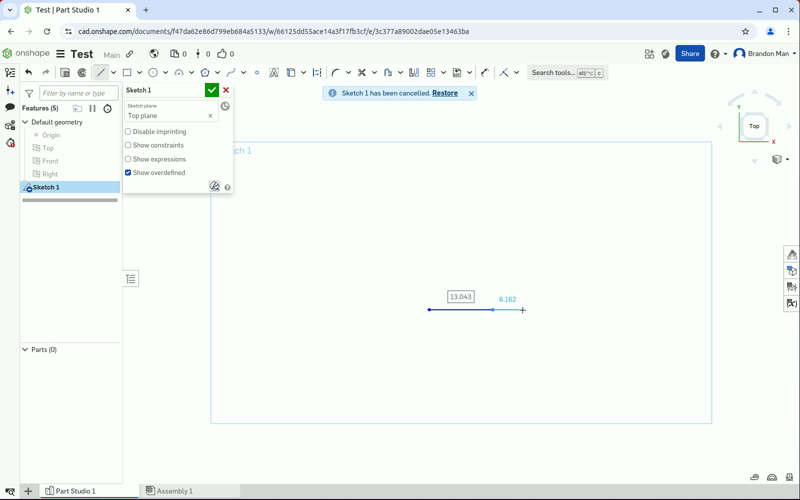
mouse_move(492, 254)
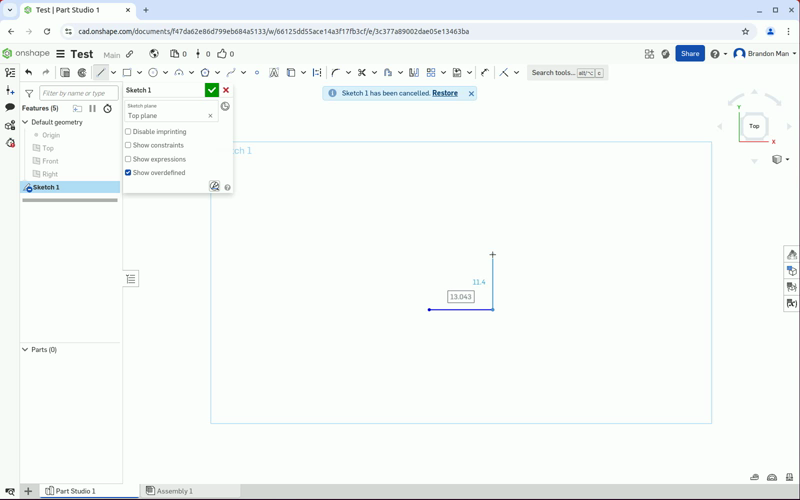
click(492, 254)
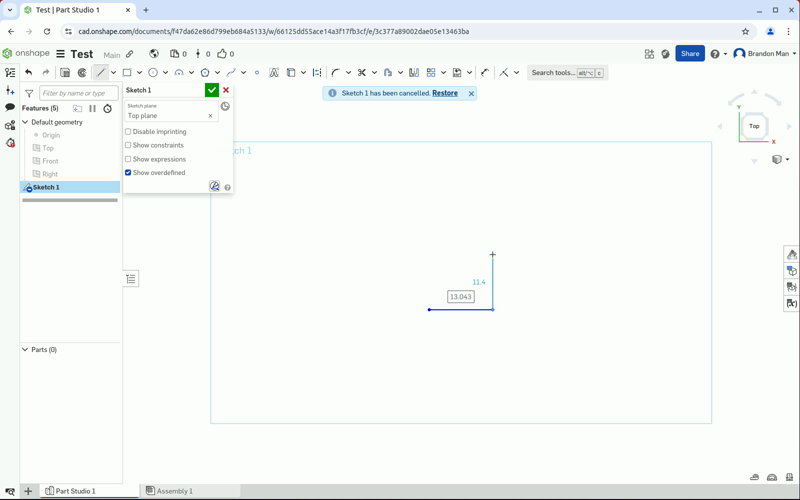
key_up(shift)
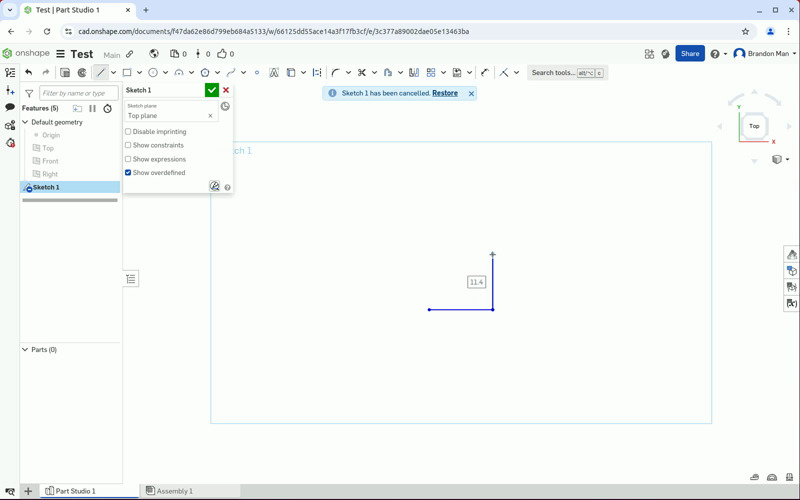
key_down(shift)
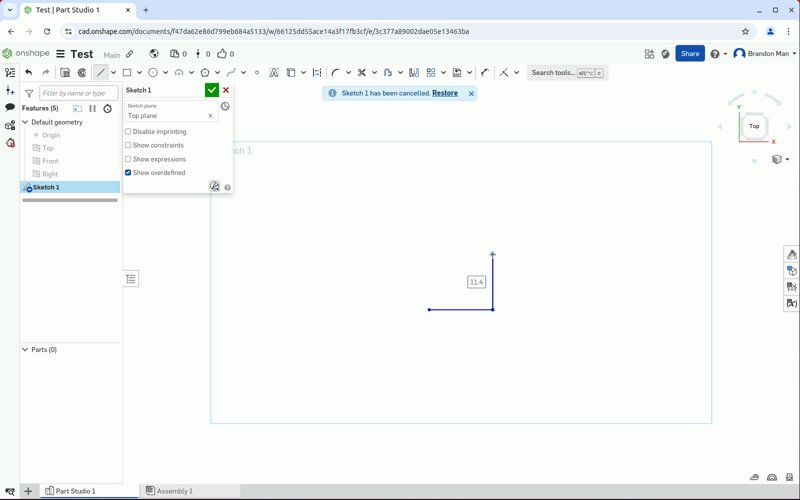
mouse_move(429, 254)
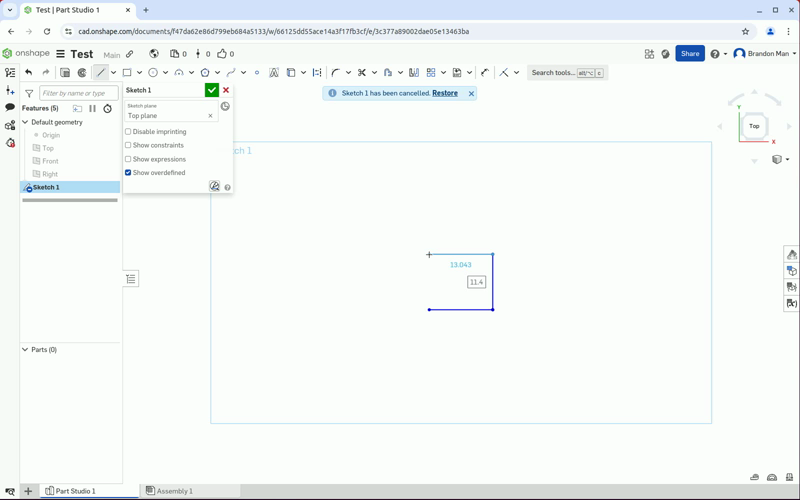
click(429, 254)
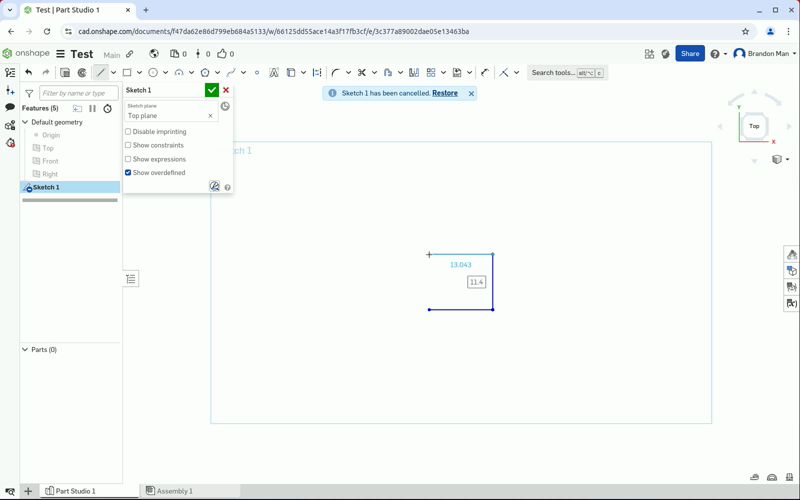
key_up(shift)
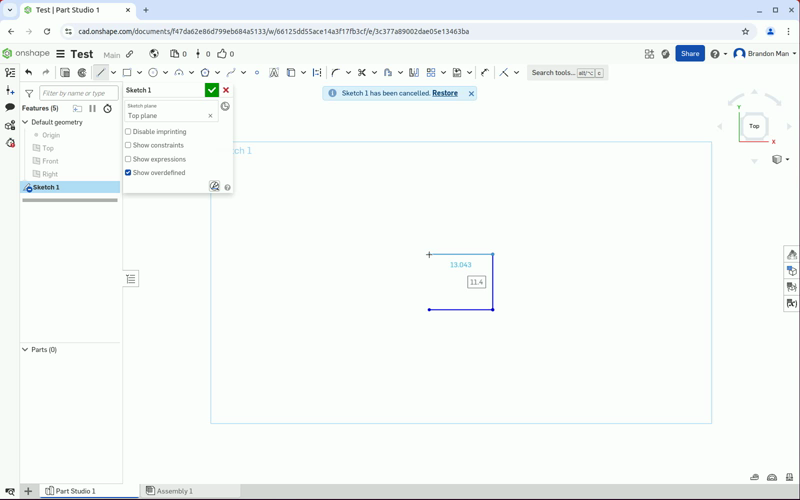
mouse_move(459, 254)
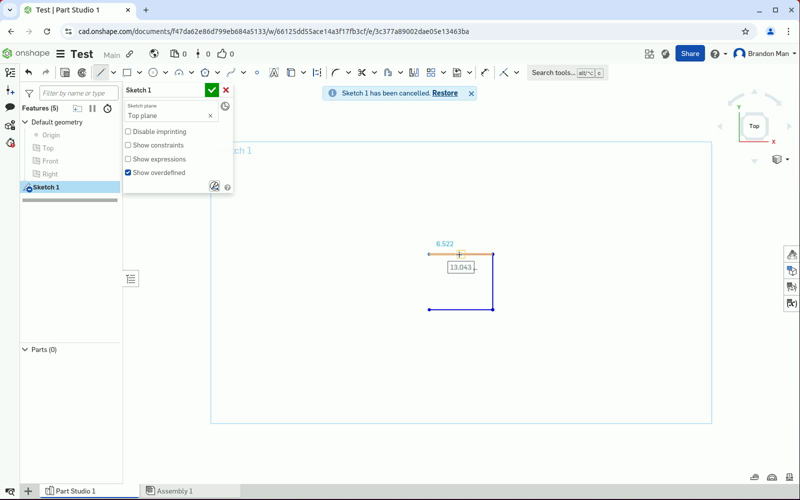
key_down(shift)
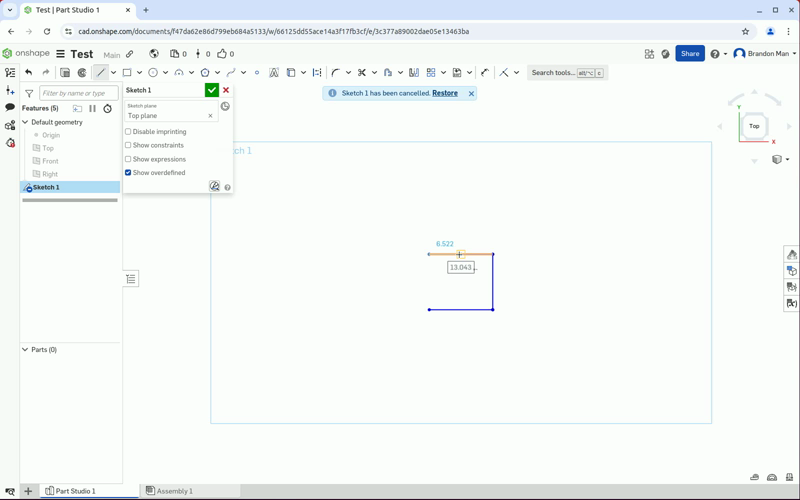
mouse_move(429, 309)
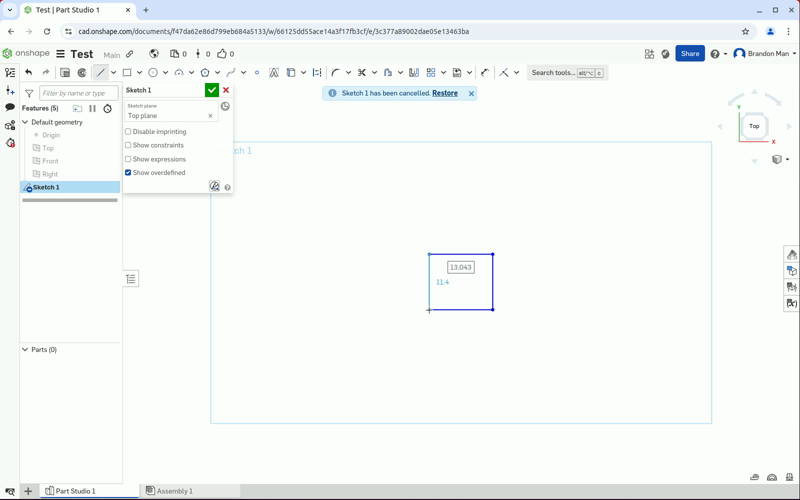
key_up(shift)
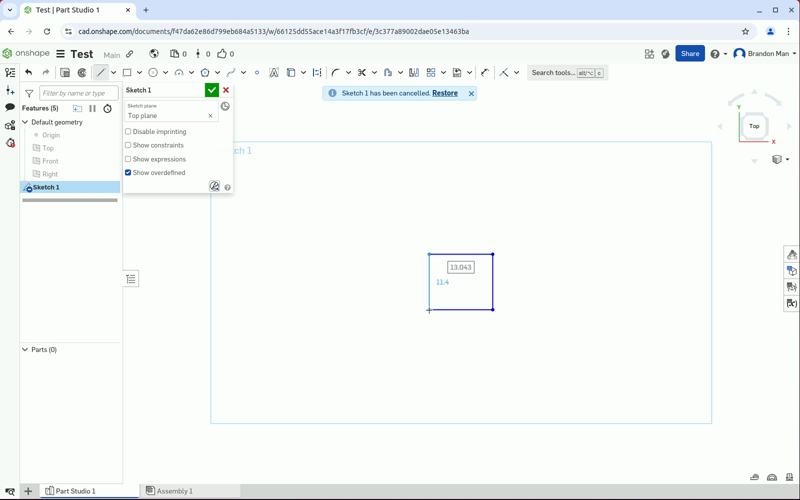
click(429, 309)
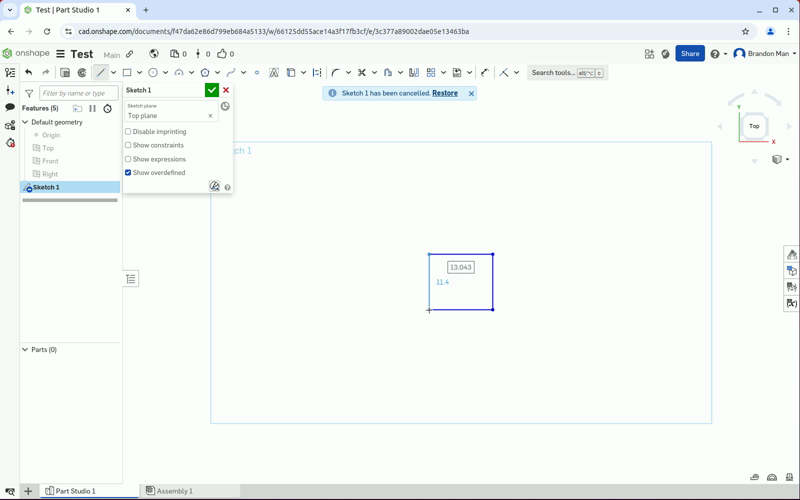
key(esc)
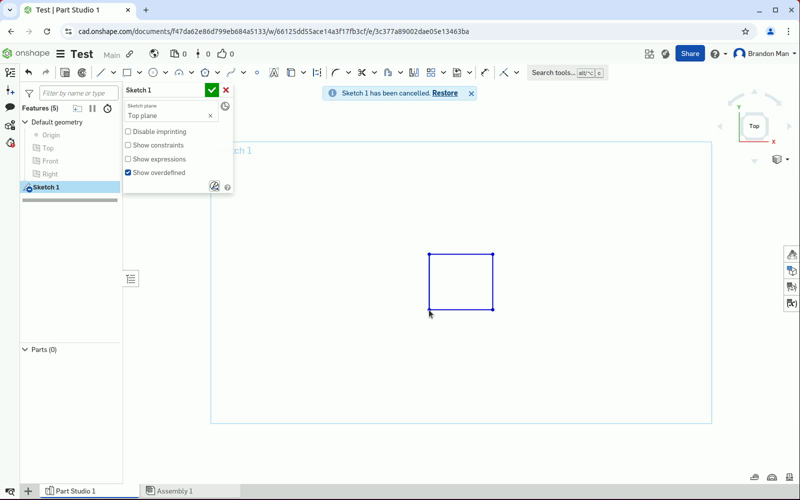
mouse_move(437, 292)
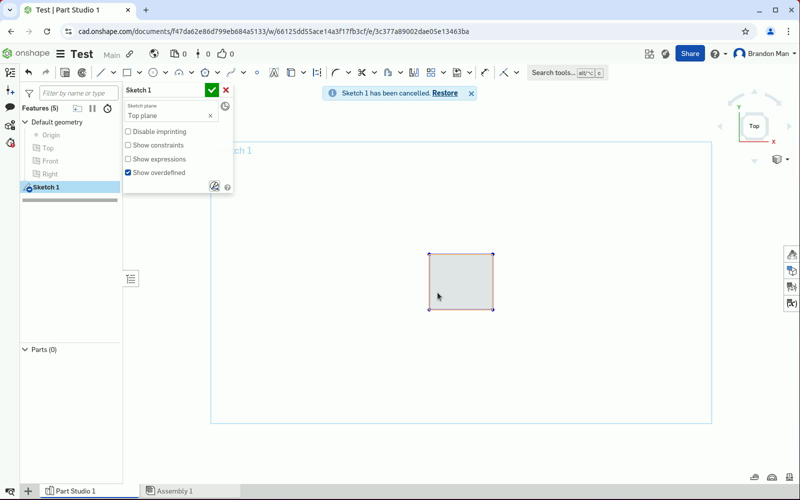
click(437, 292)
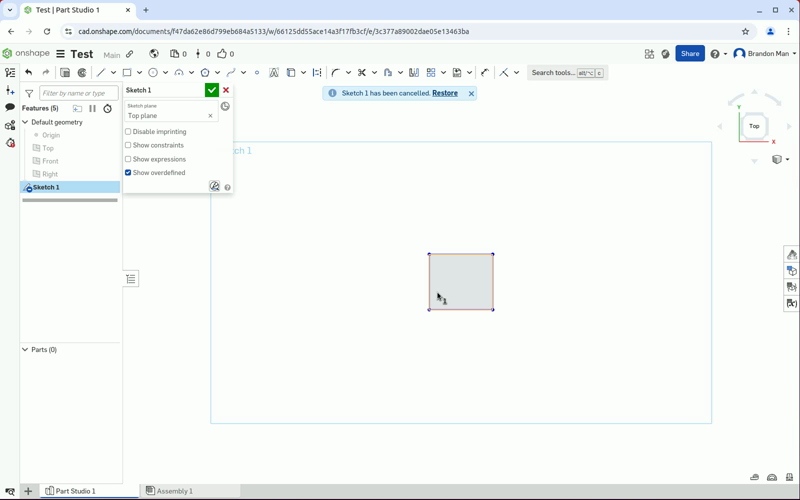
mouse_move(73, 352)
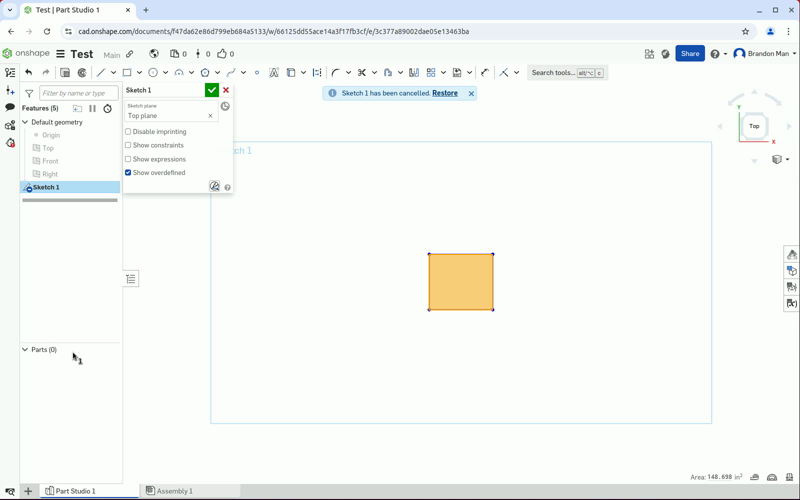
key(shift+y)
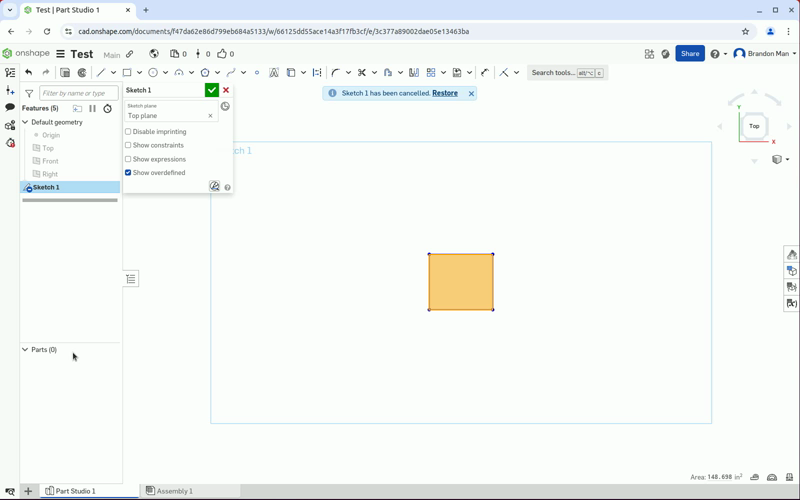
key(shift+e)
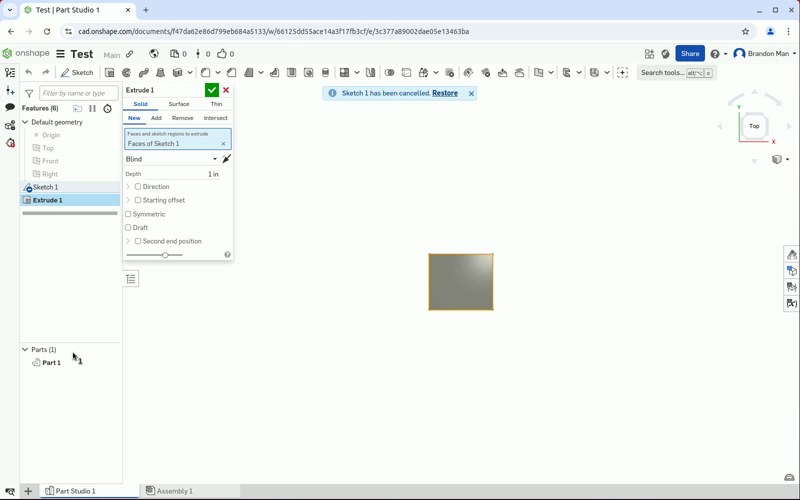
mouse_move(143, 106)
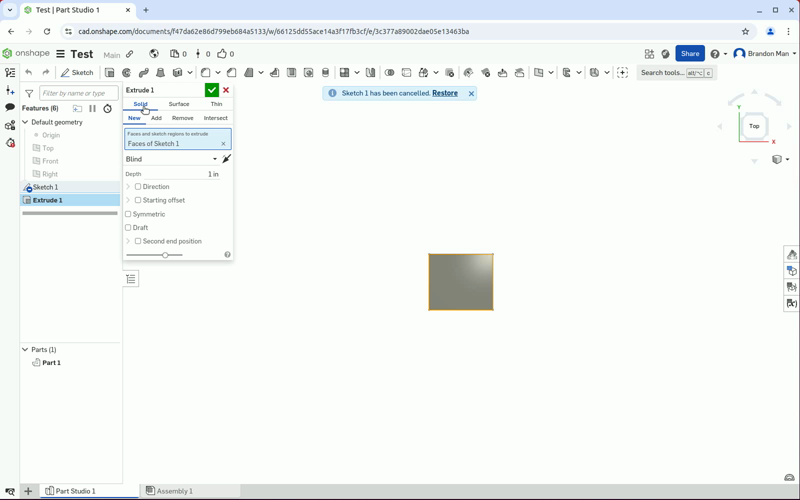
click(143, 106)
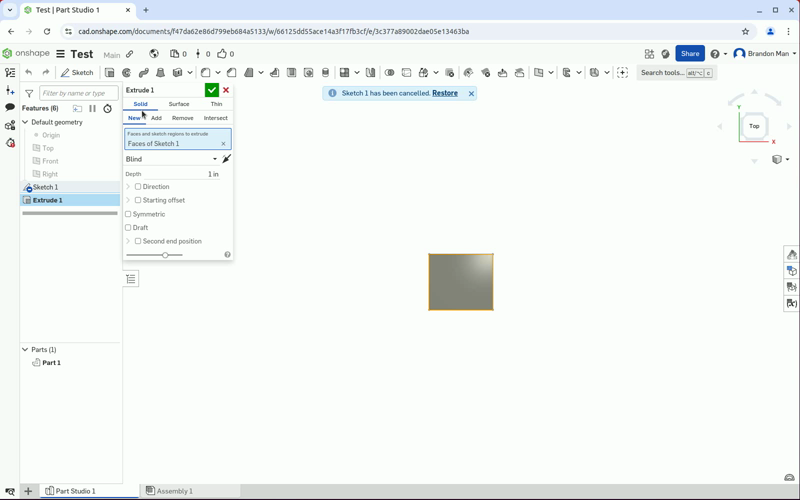
mouse_move(137, 120)
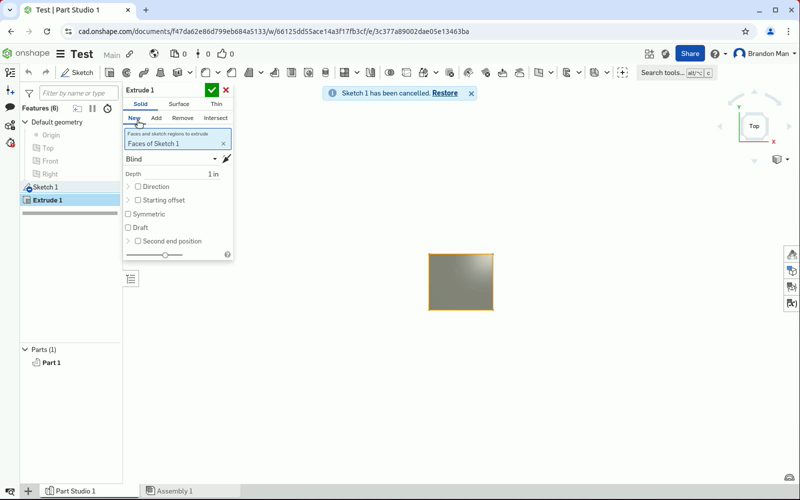
click(137, 120)
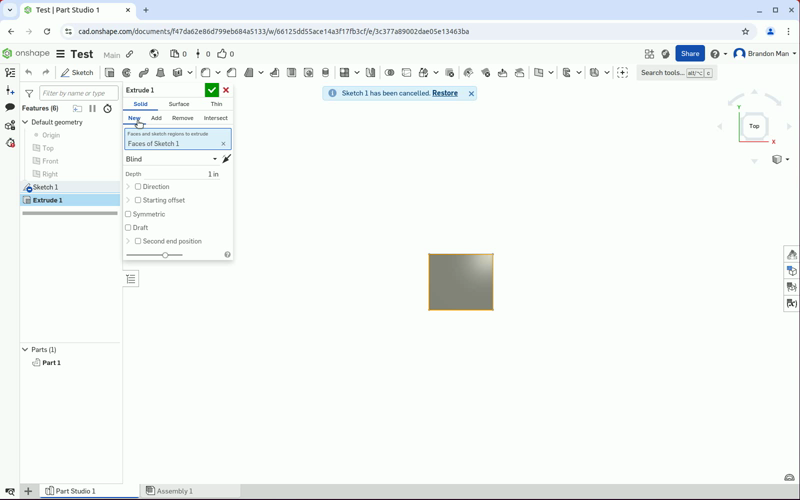
key(tab, 4)
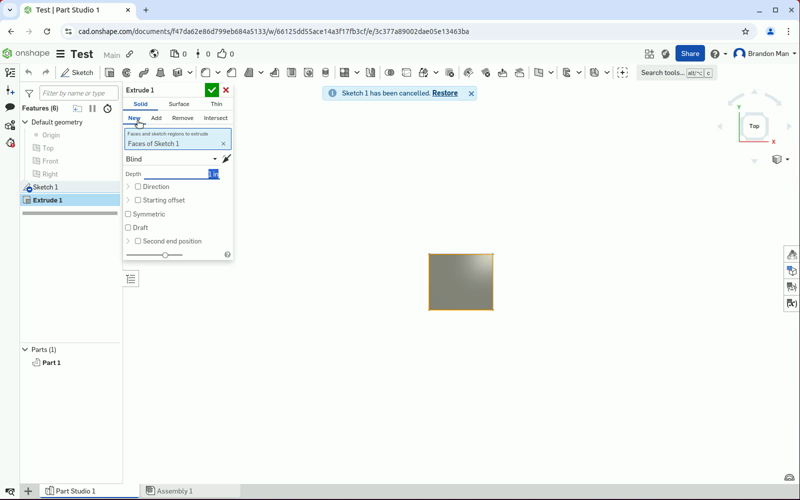
text(5.536)
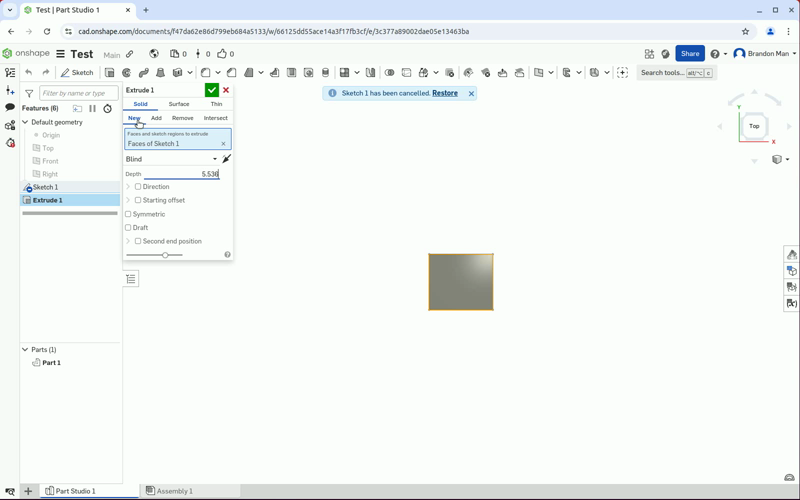
key(enter)
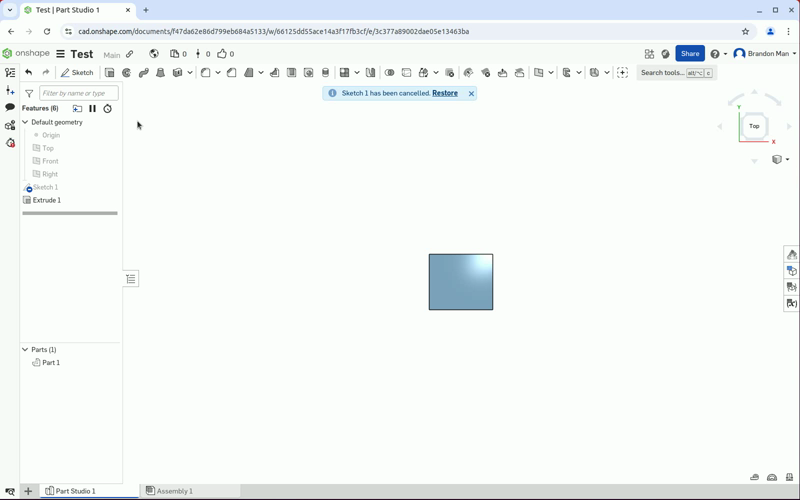
key(shift+h)
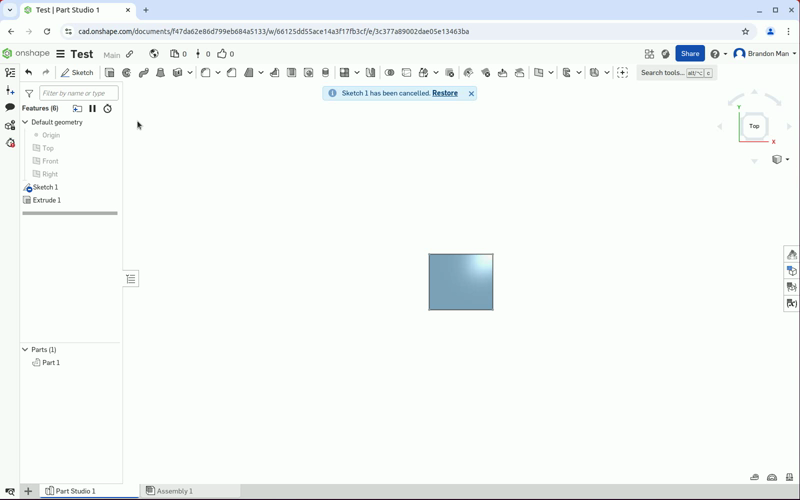
key(shift+h)
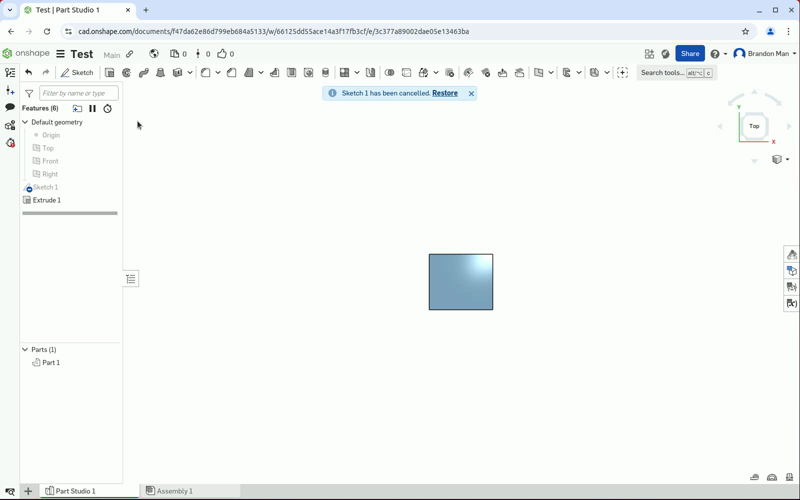
mouse_move(73, 189)
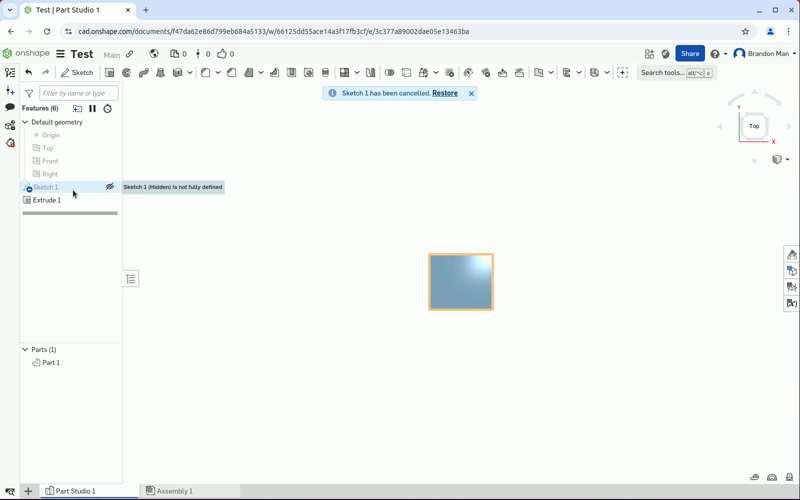
click(73, 189)
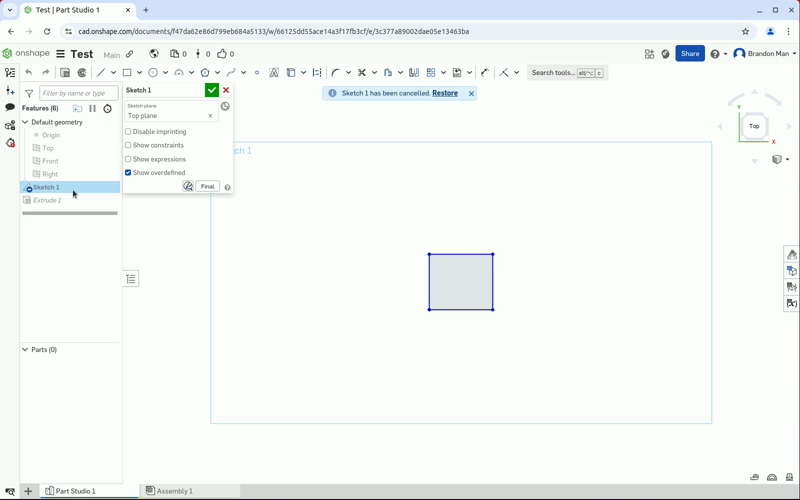
mouse_move(229, 92)
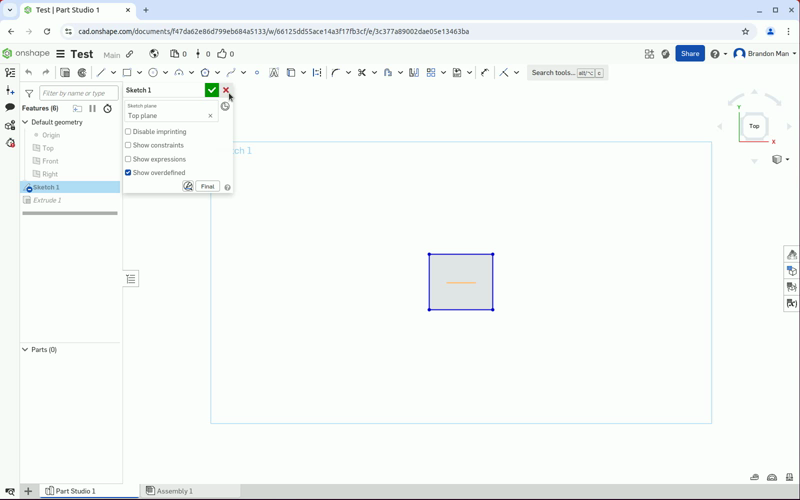
click(229, 92)
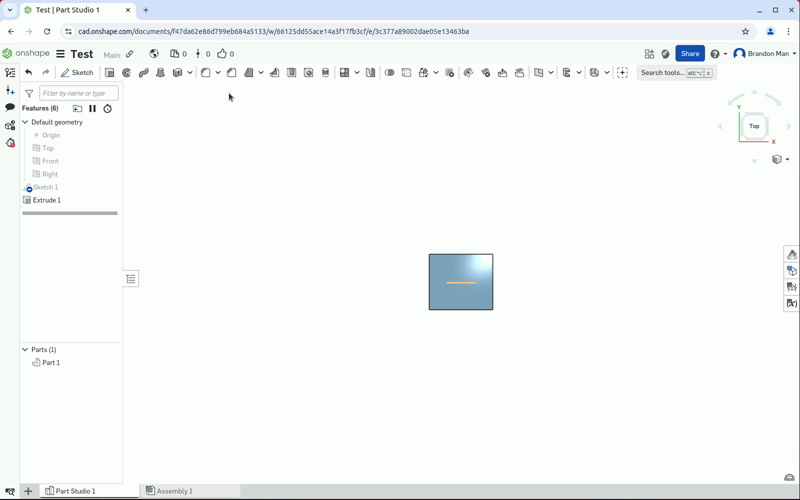
mouse_move(541, 75)
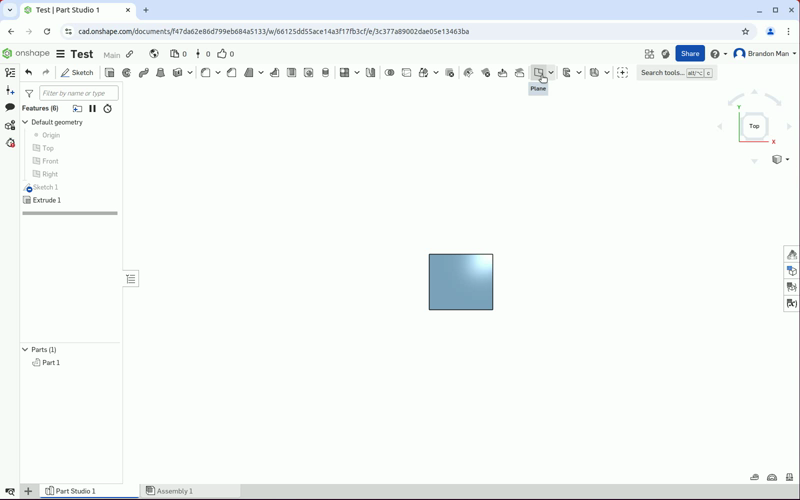
click(541, 75)
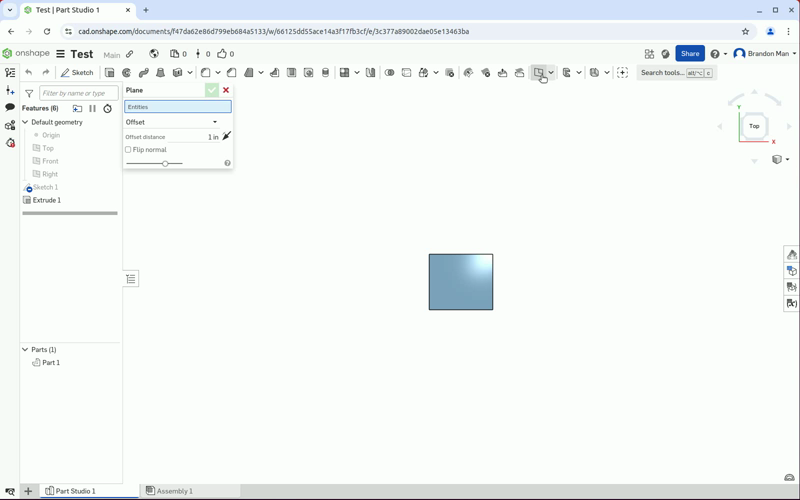
mouse_move(73, 150)
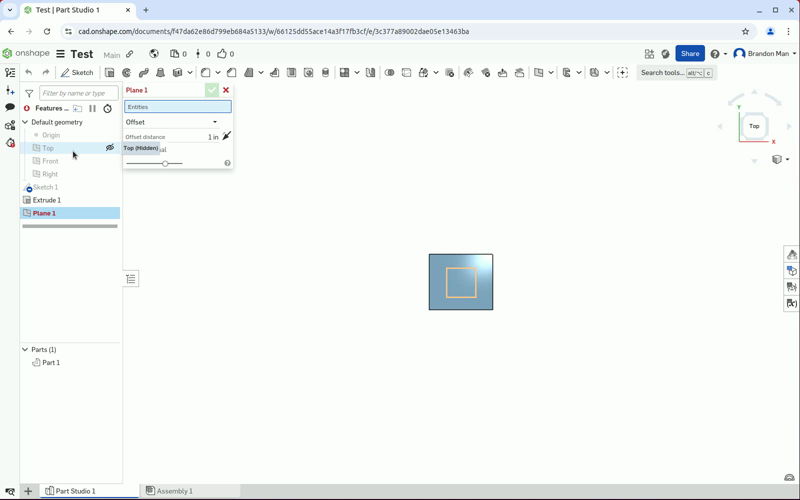
click(73, 150)
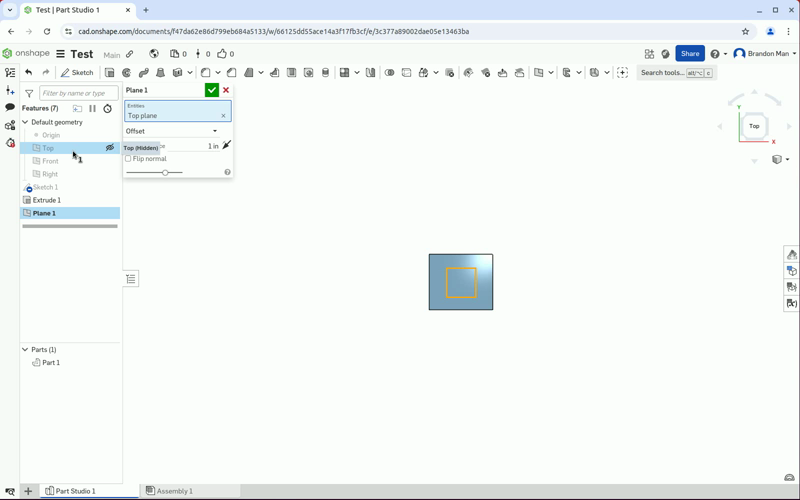
key(tab, 2)
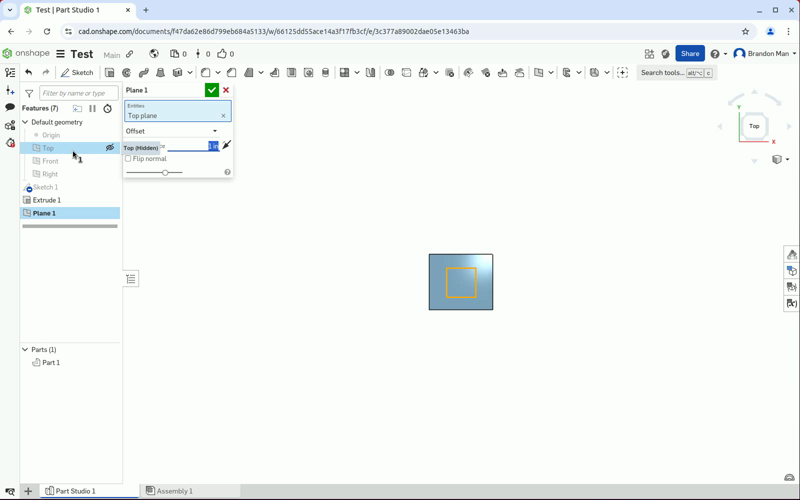
text(5.546)
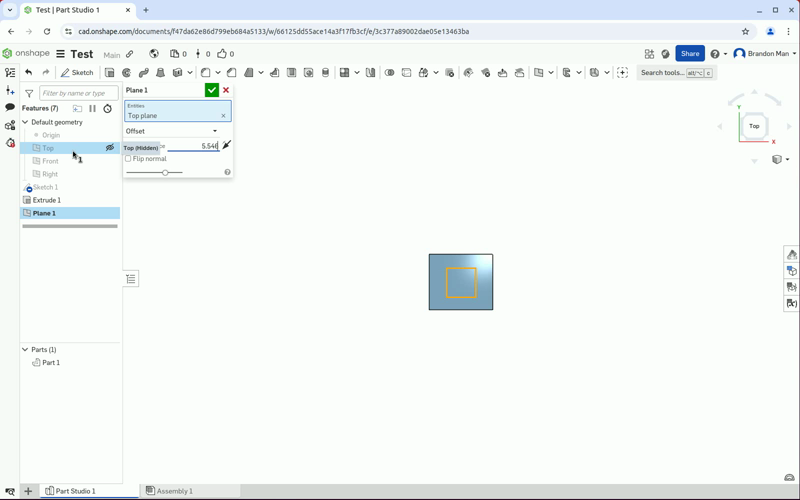
key(enter, 2)
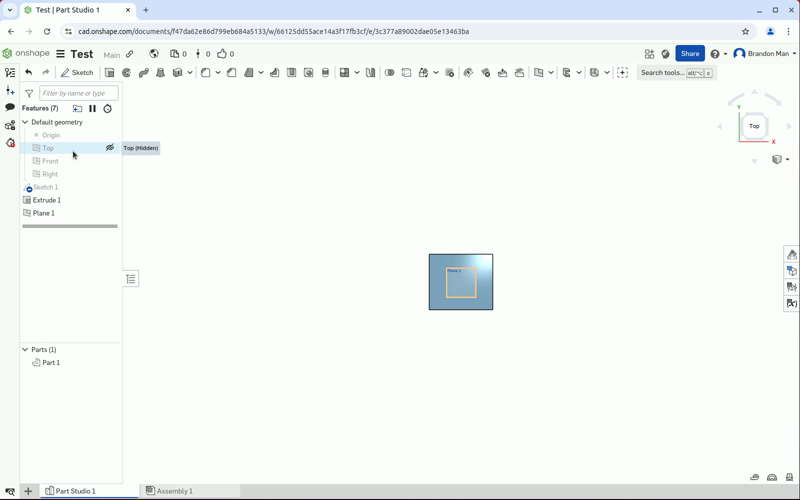
key(shift+s)
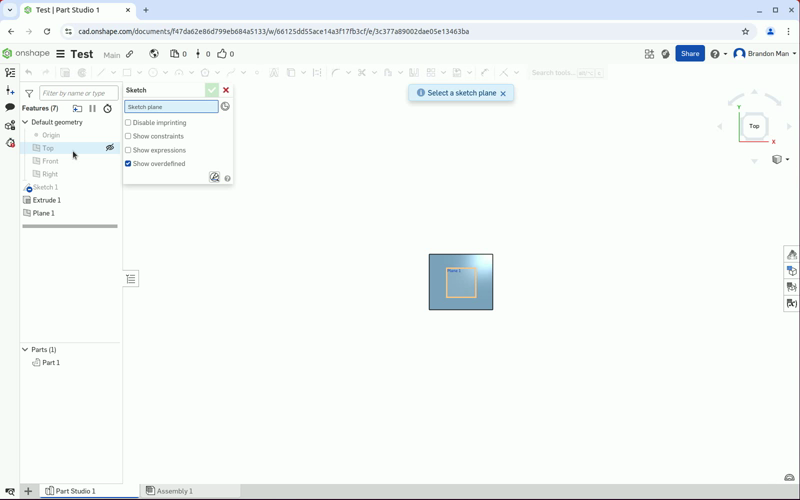
mouse_move(73, 215)
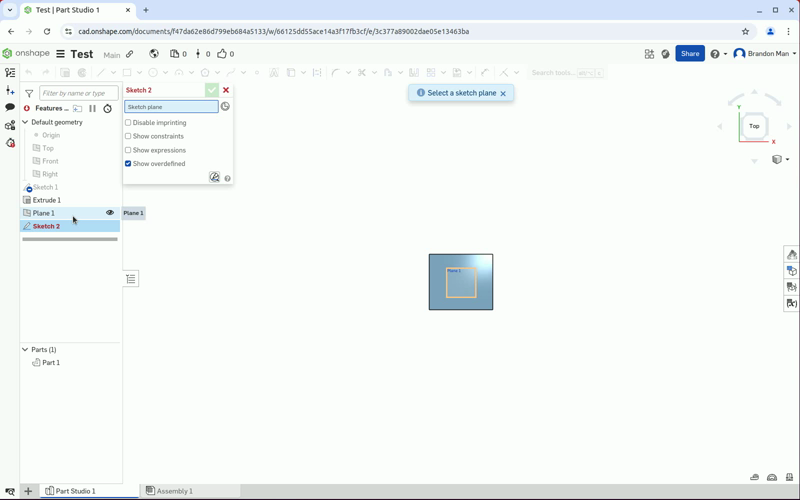
click(73, 215)
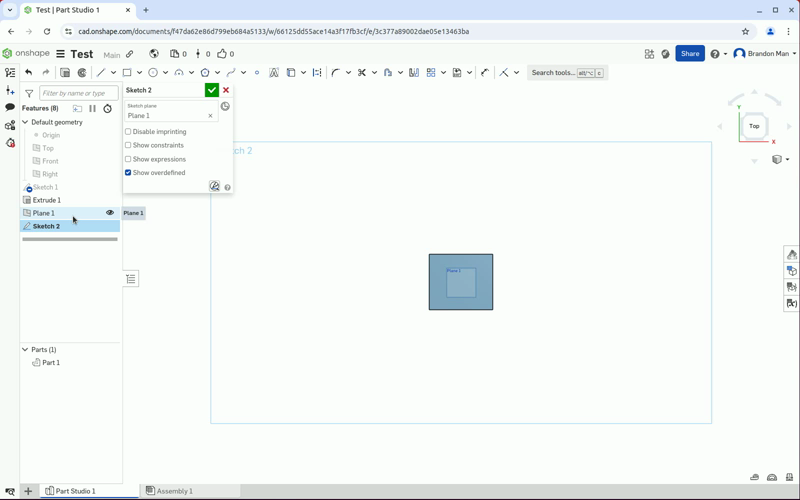
mouse_move(73, 352)
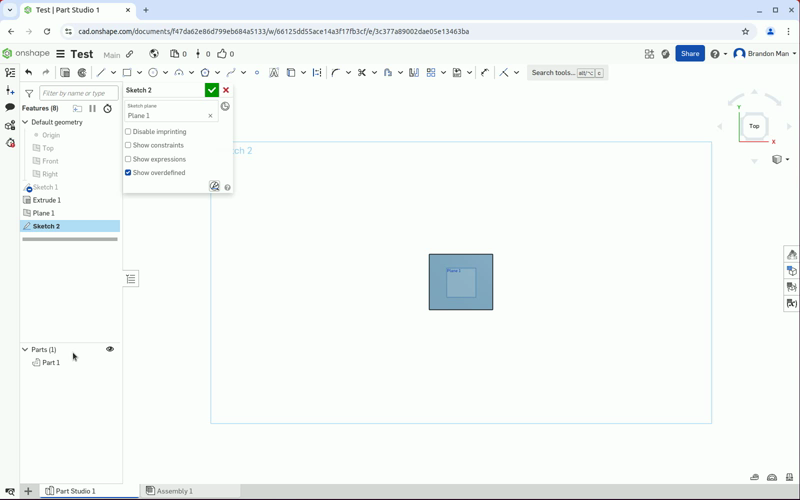
key(y)
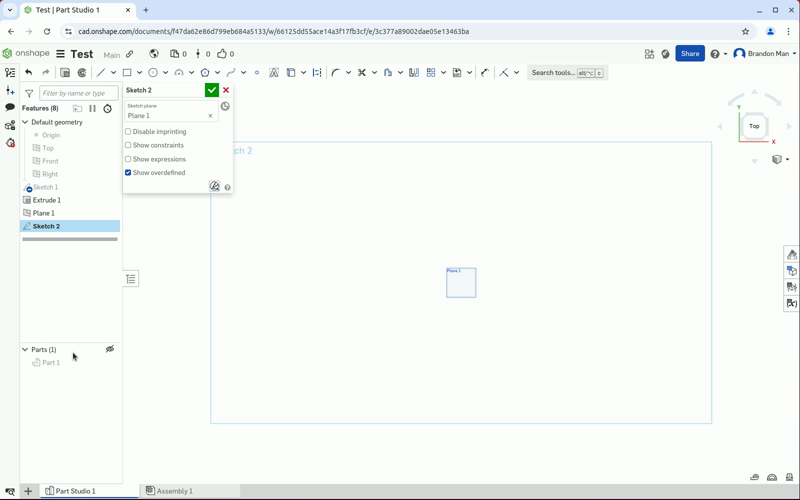
key(l)
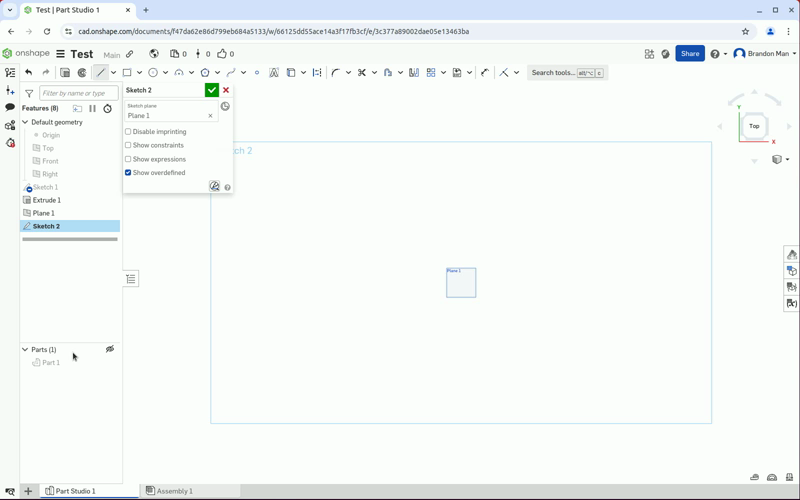
key_down(shift)
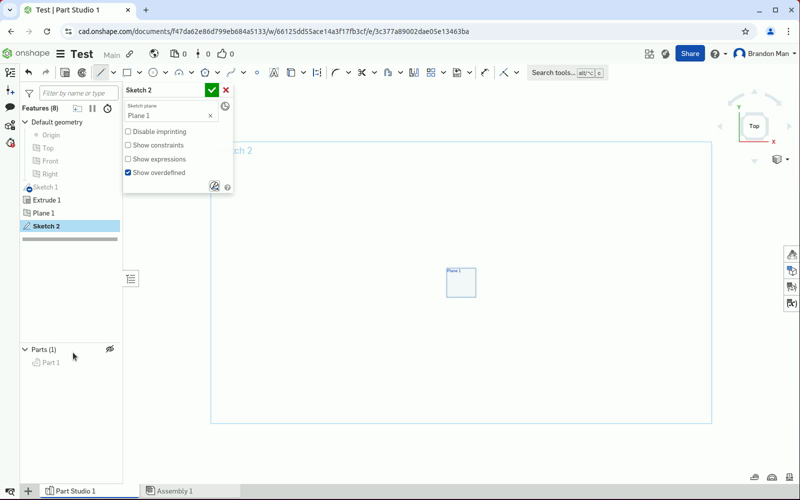
mouse_move(453, 290)
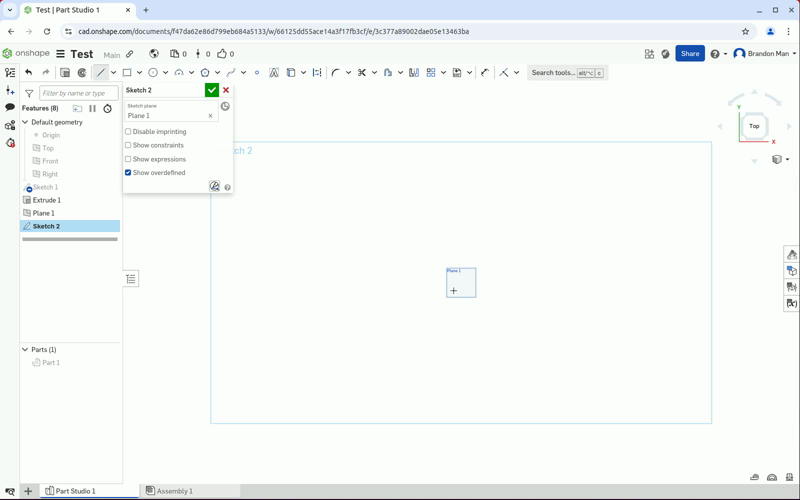
click(453, 290)
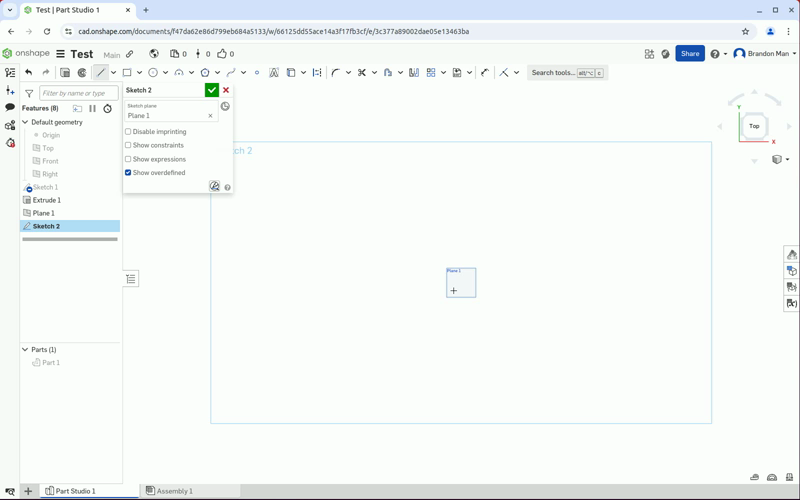
key_up(shift)
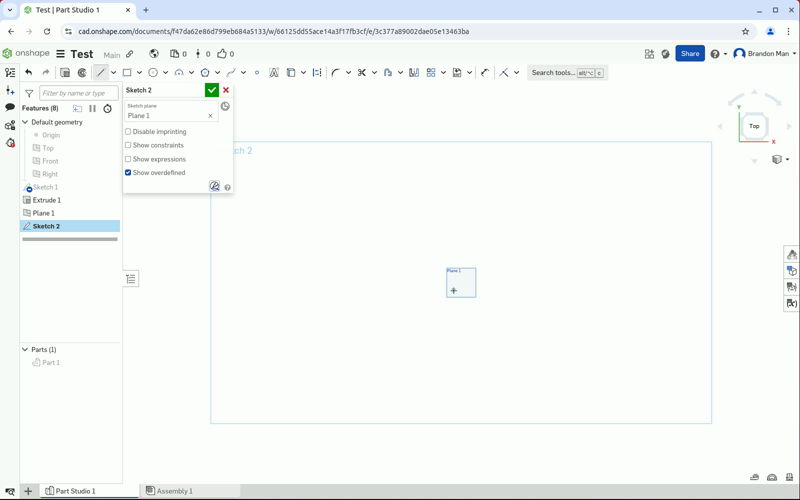
key_down(shift)
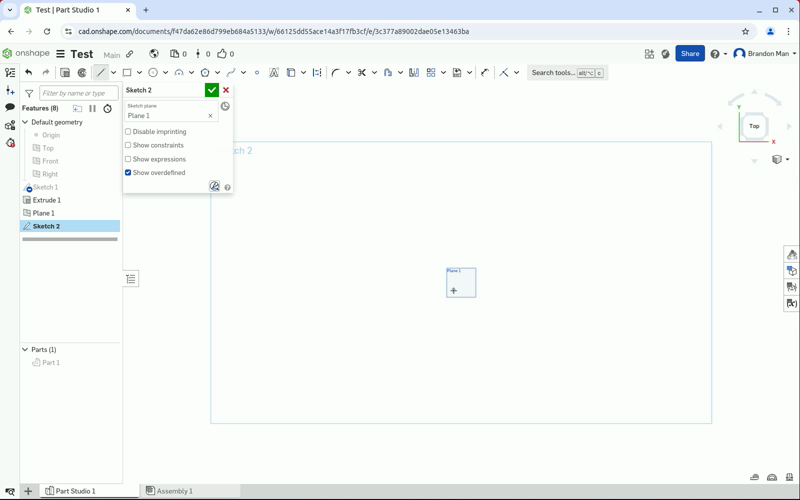
mouse_move(483, 290)
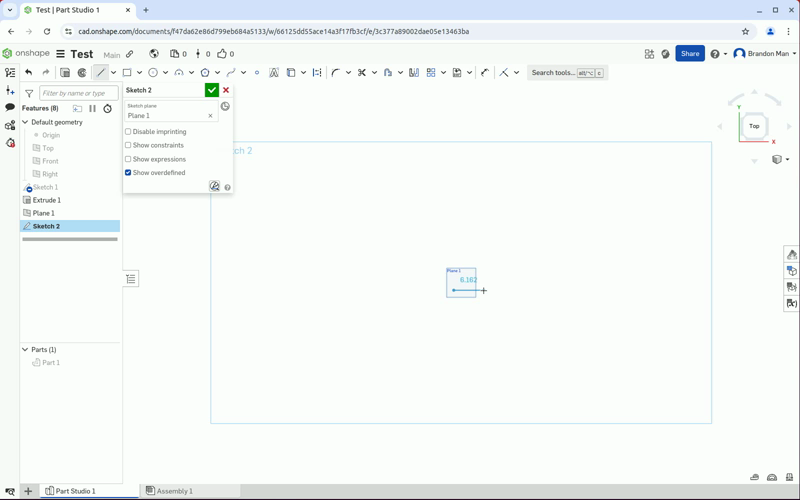
mouse_move(468, 290)
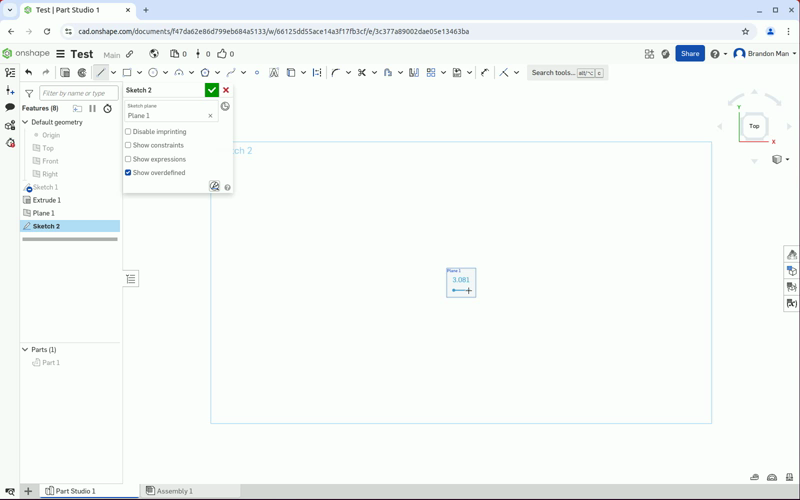
click(468, 290)
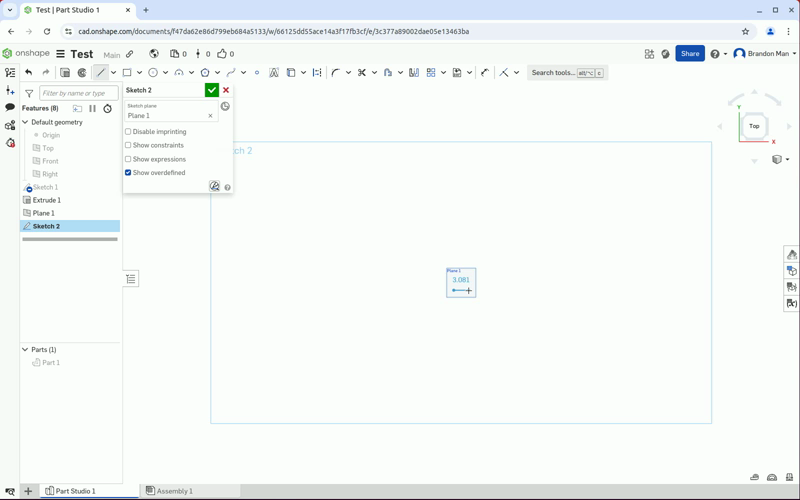
key_up(shift)
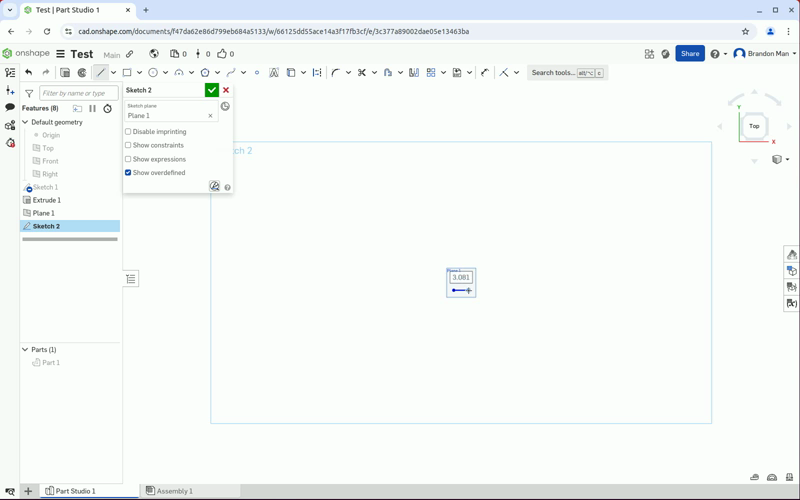
key_down(shift)
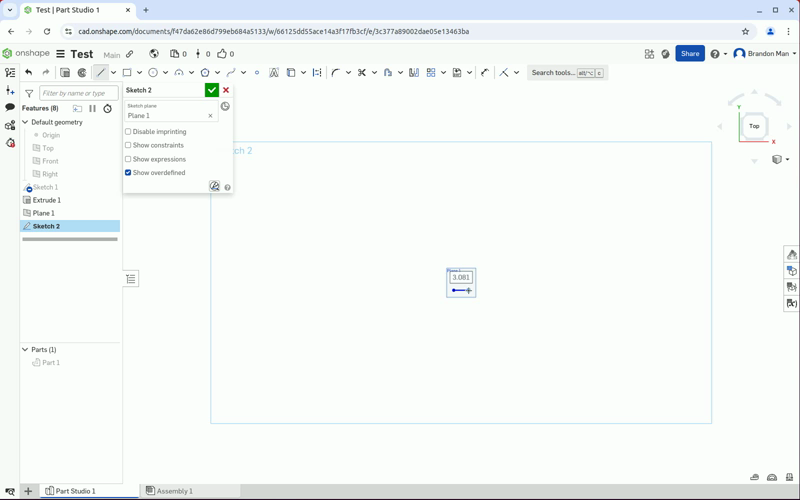
mouse_move(498, 290)
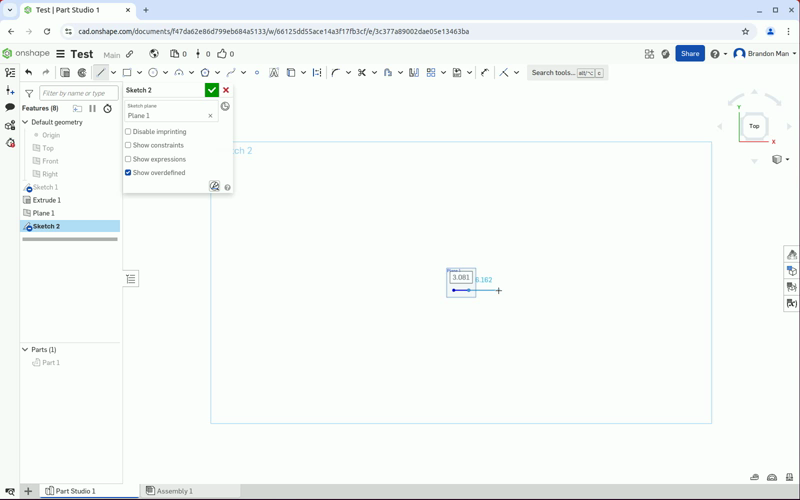
mouse_move(468, 274)
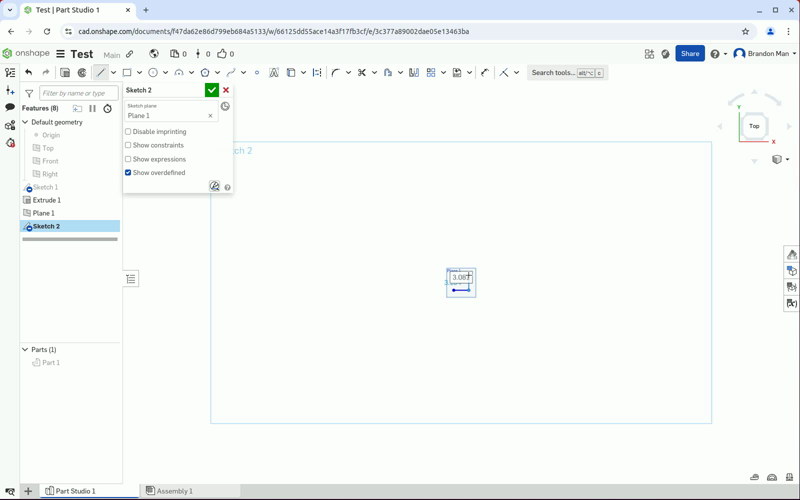
click(468, 274)
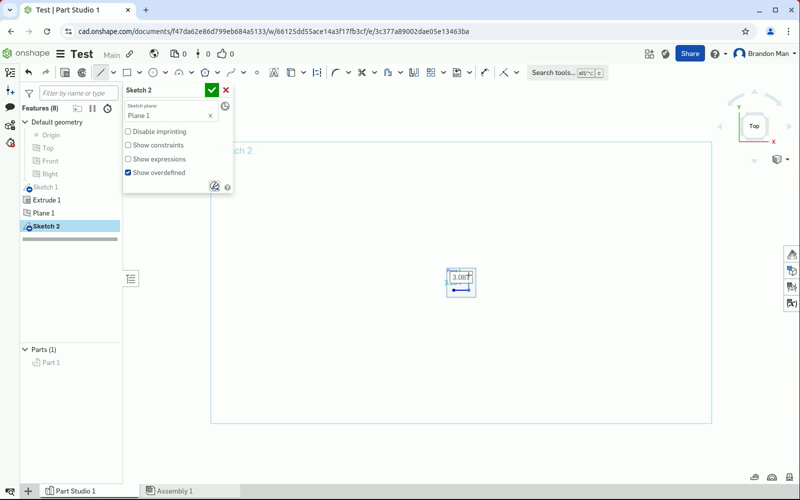
key_up(shift)
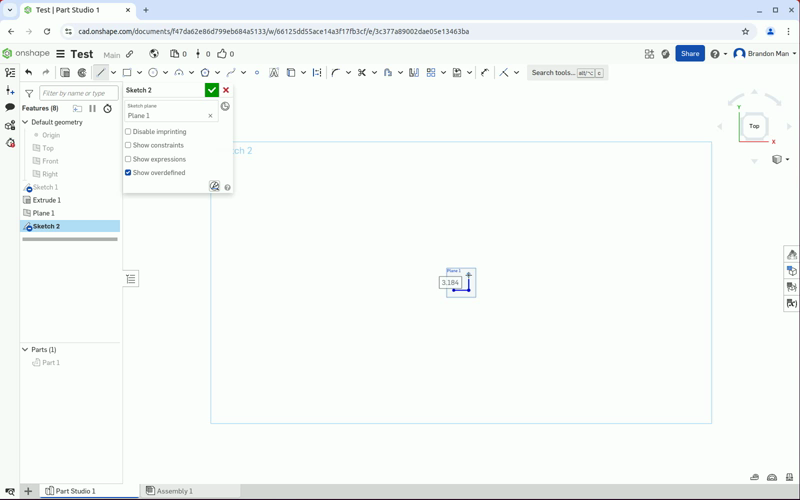
key_down(shift)
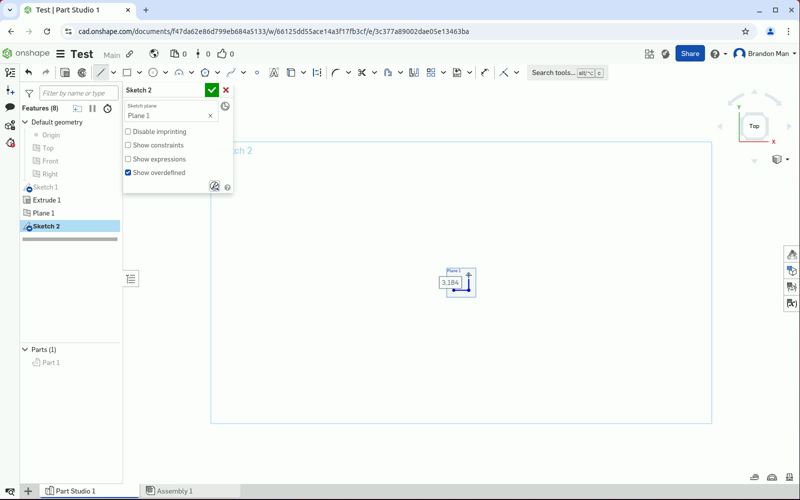
mouse_move(498, 274)
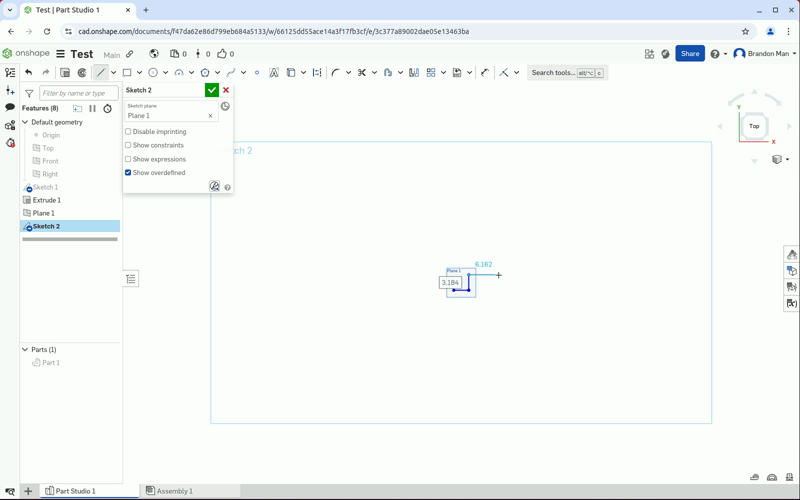
mouse_move(453, 274)
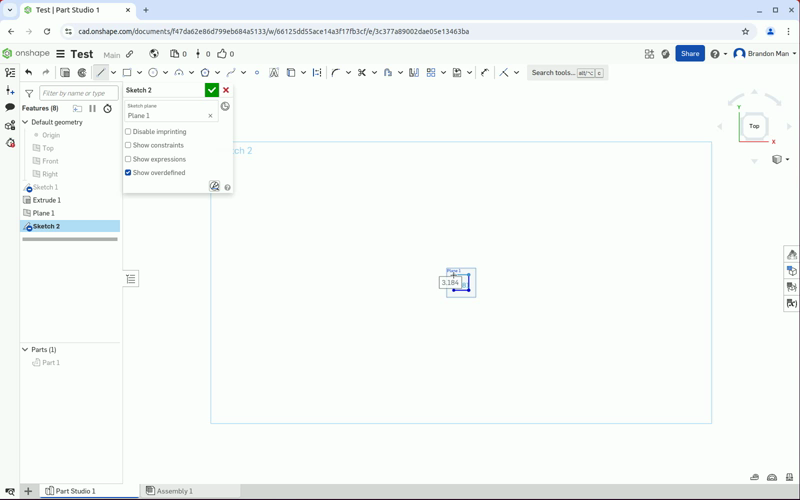
click(453, 274)
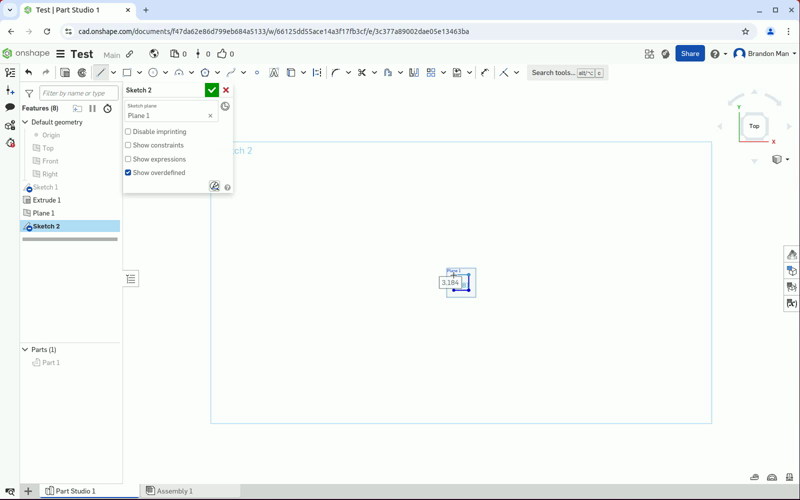
key_up(shift)
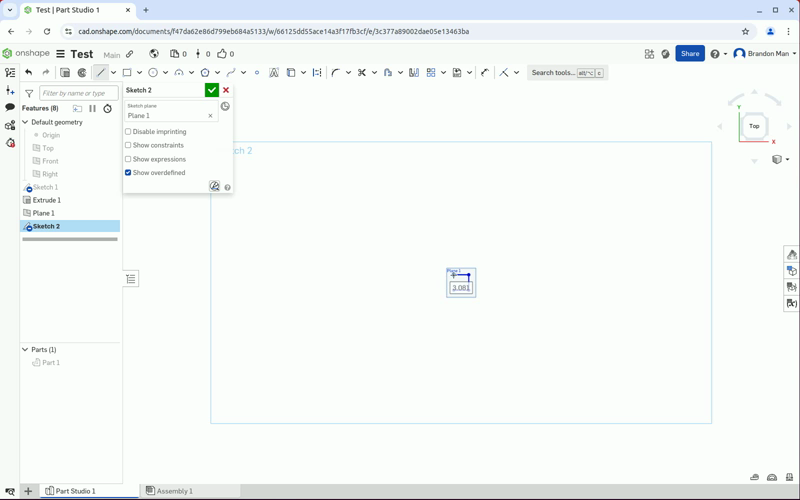
mouse_move(483, 274)
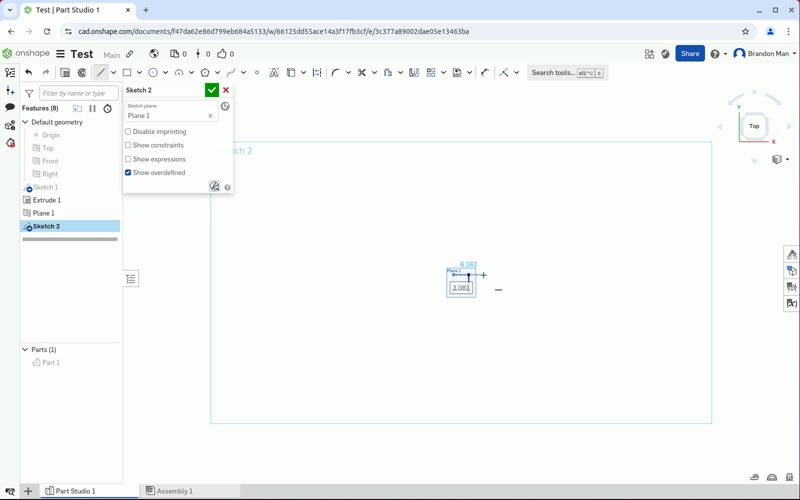
key_down(shift)
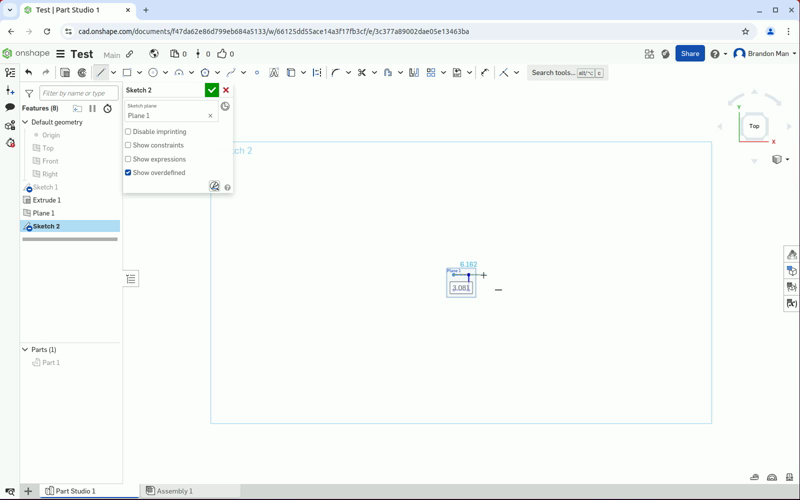
mouse_move(453, 290)
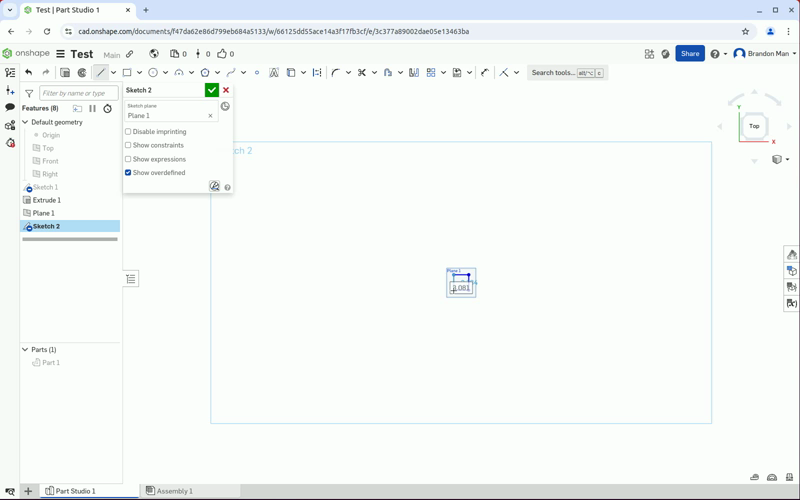
key_up(shift)
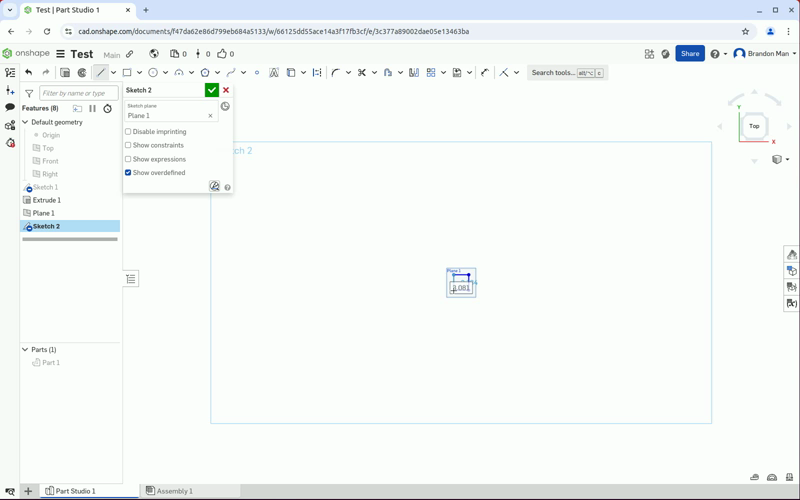
click(453, 290)
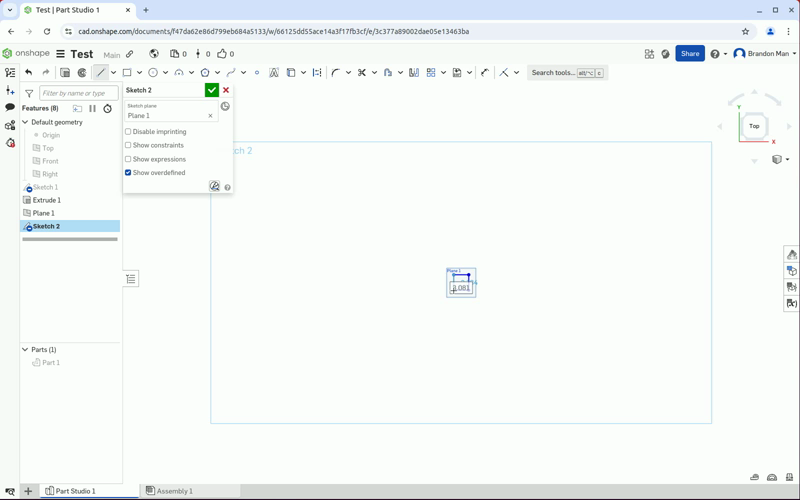
key(esc)
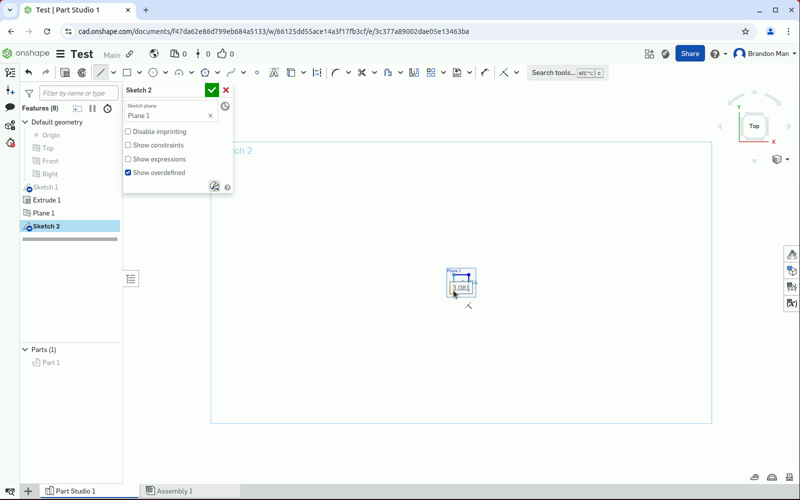
mouse_move(467, 283)
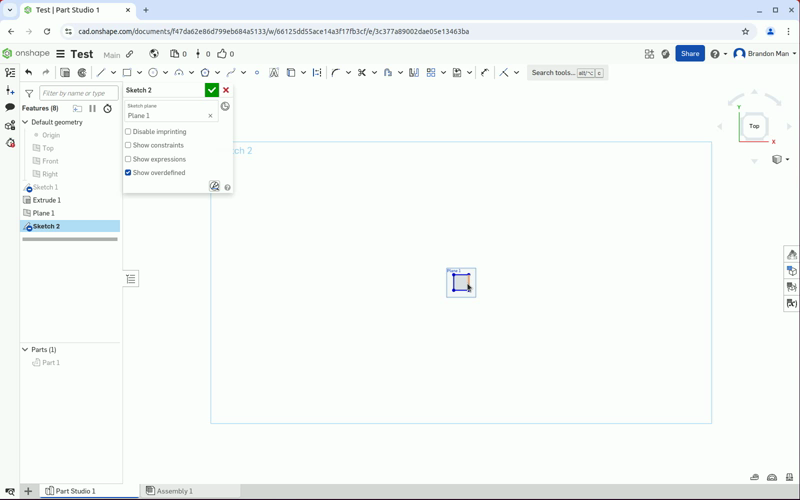
scroll(6)
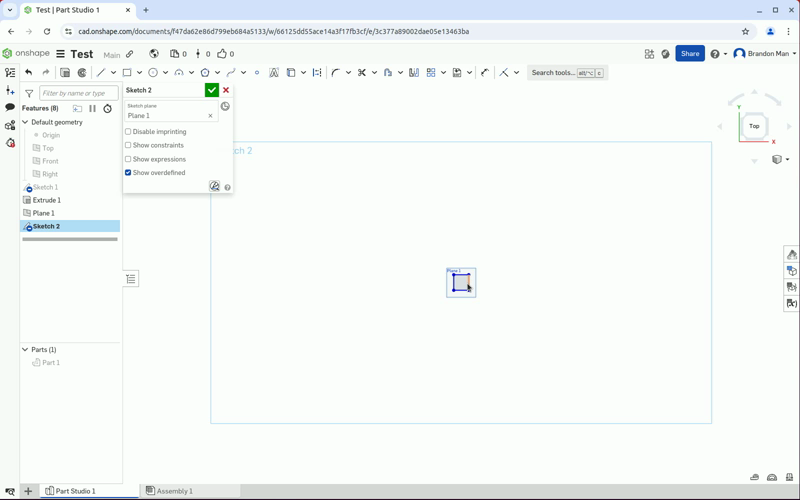
scroll(6)
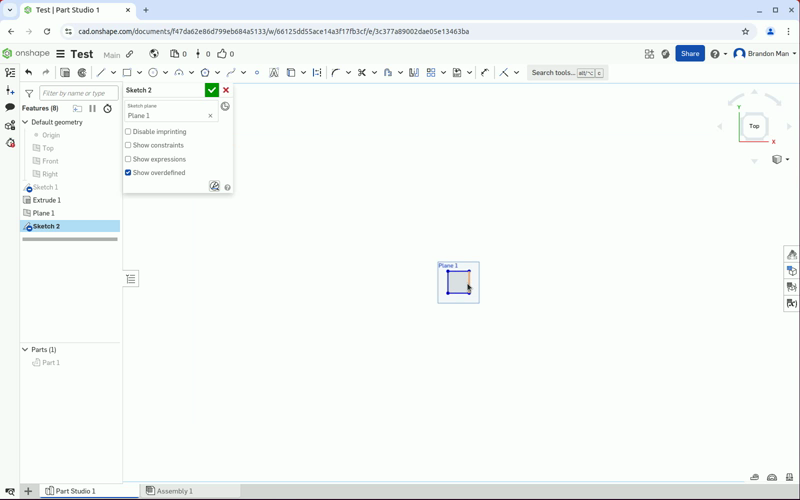
scroll(6)
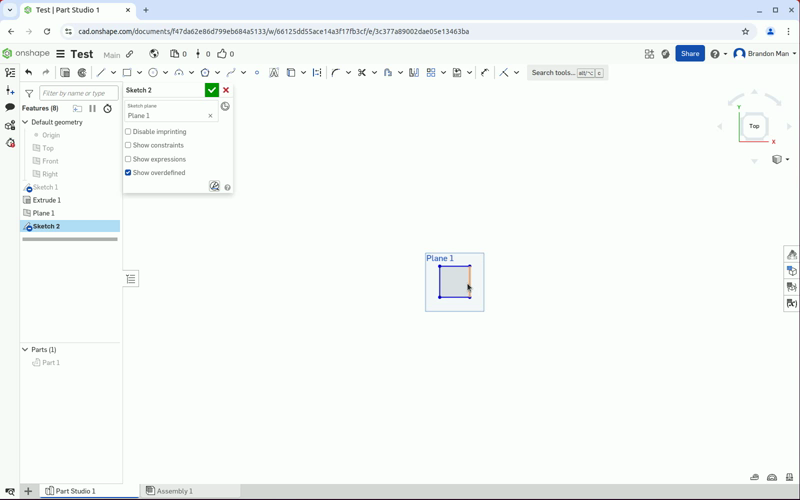
scroll(6)
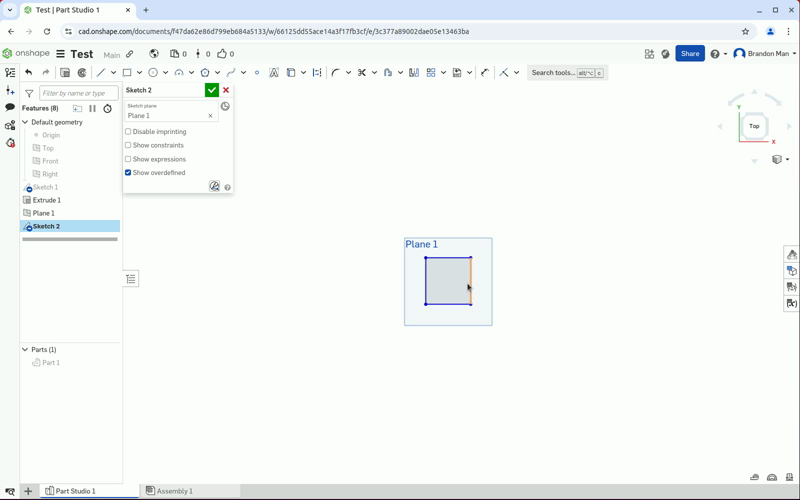
scroll(6)
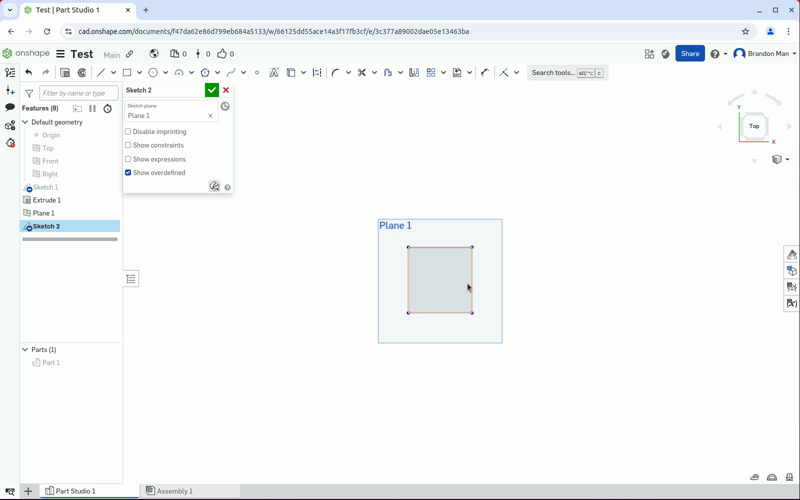
scroll(6)
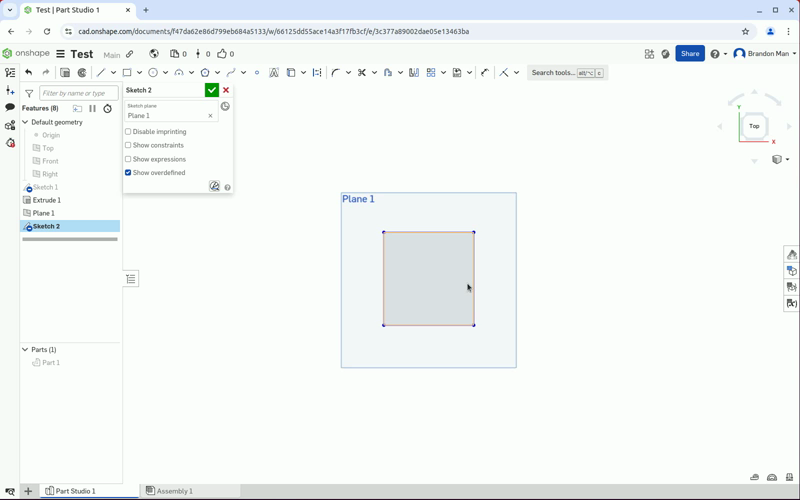
scroll(6)
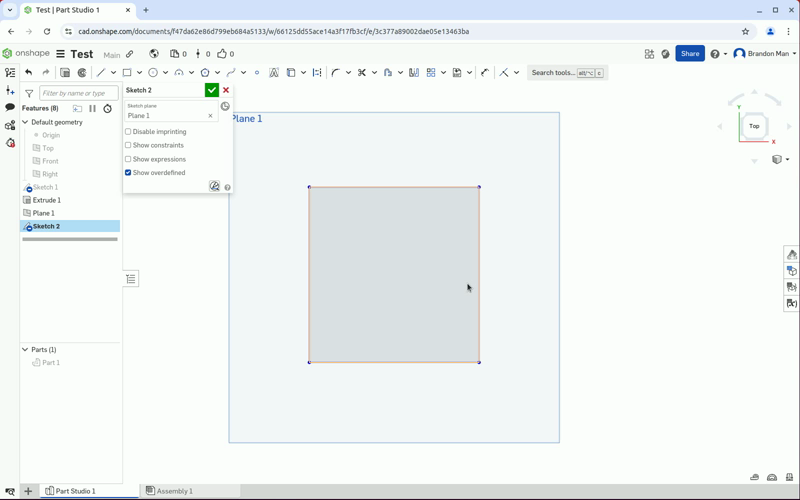
click(467, 283)
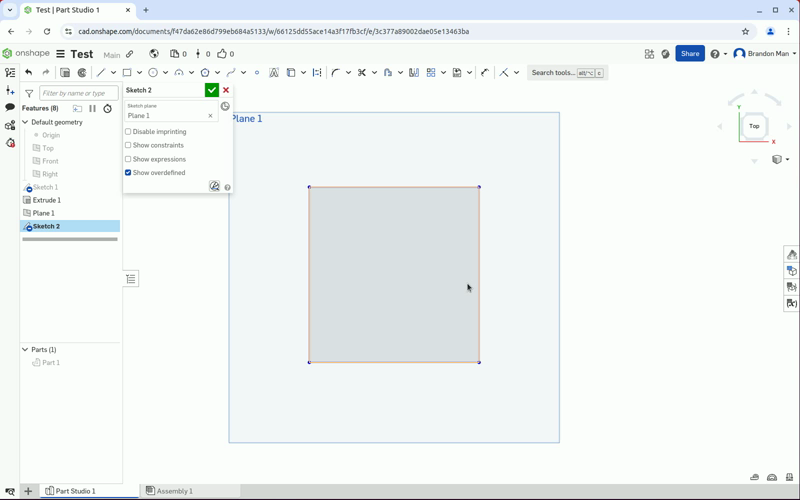
scroll(-6)
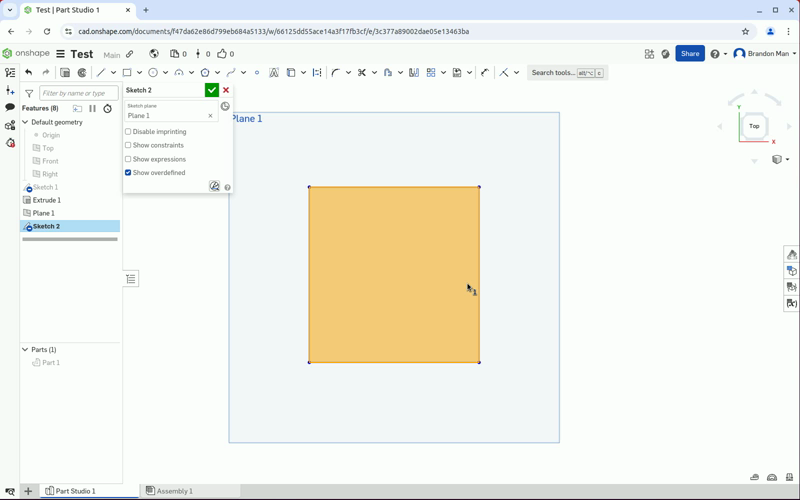
scroll(-6)
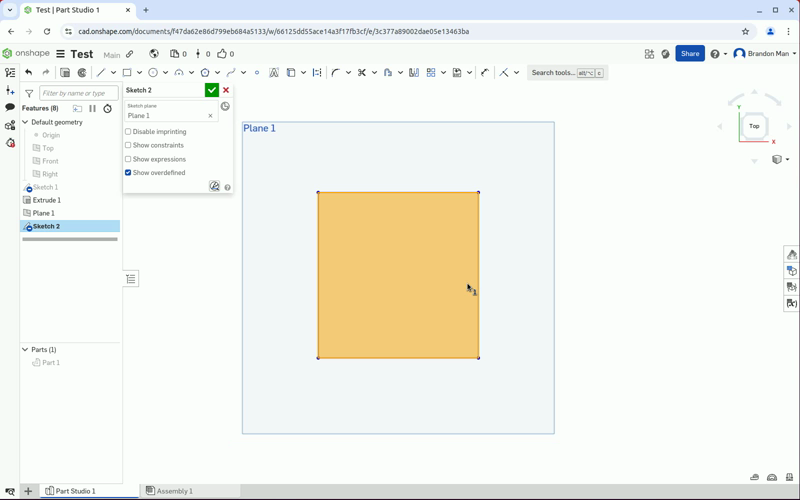
scroll(-6)
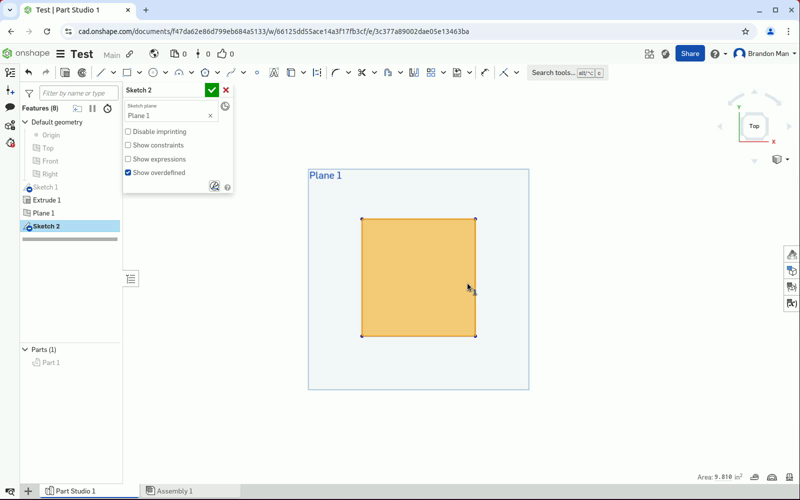
scroll(-6)
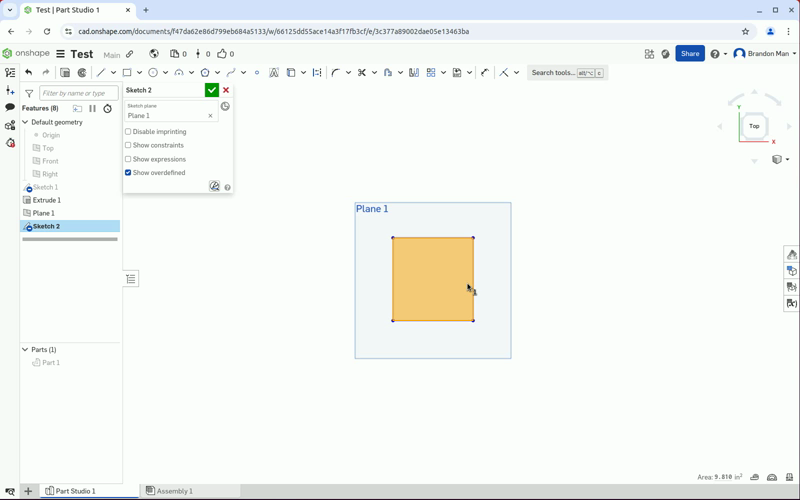
scroll(-6)
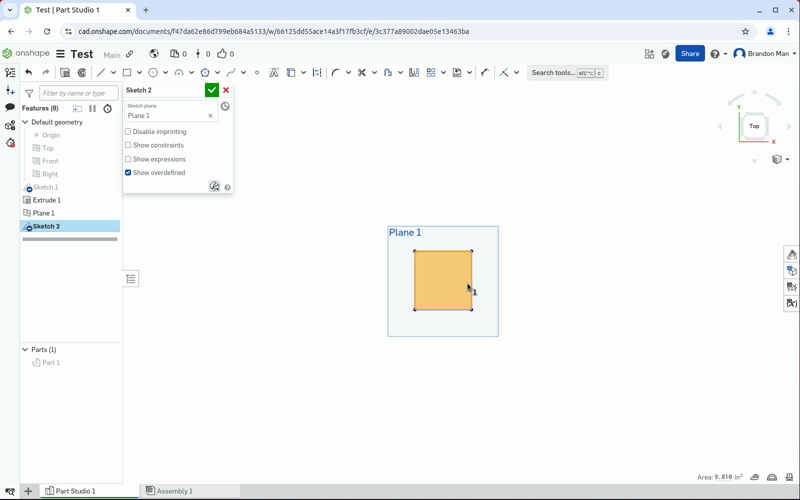
scroll(-6)
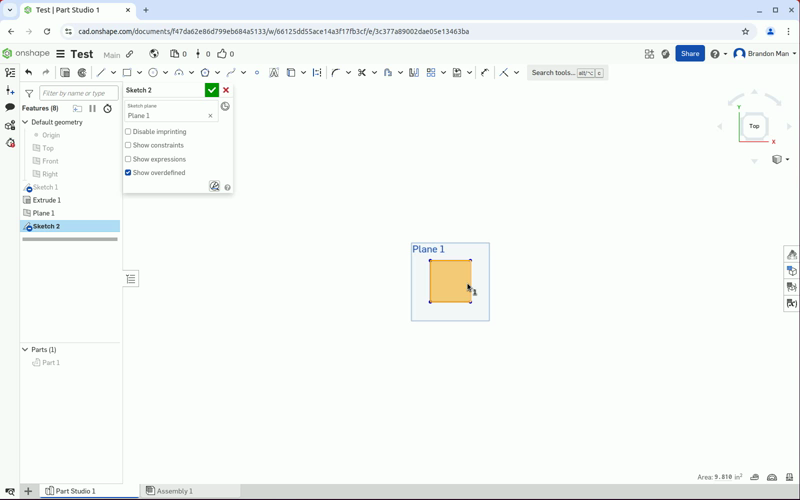
scroll(-6)
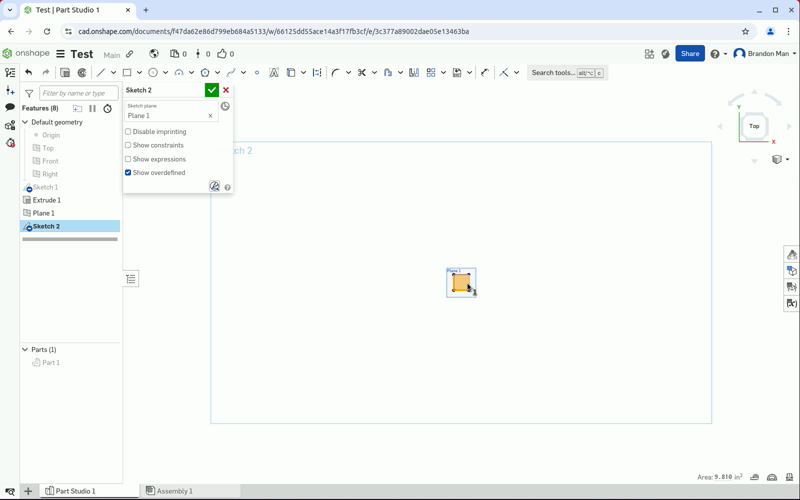
mouse_move(73, 352)
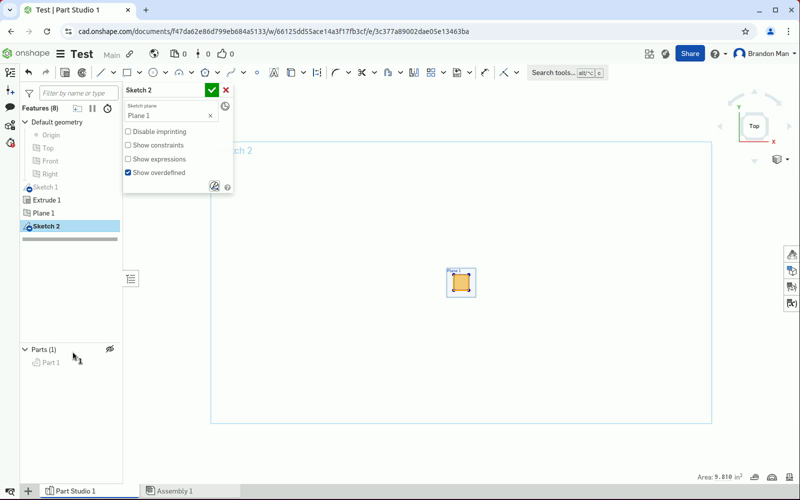
key(shift+y)
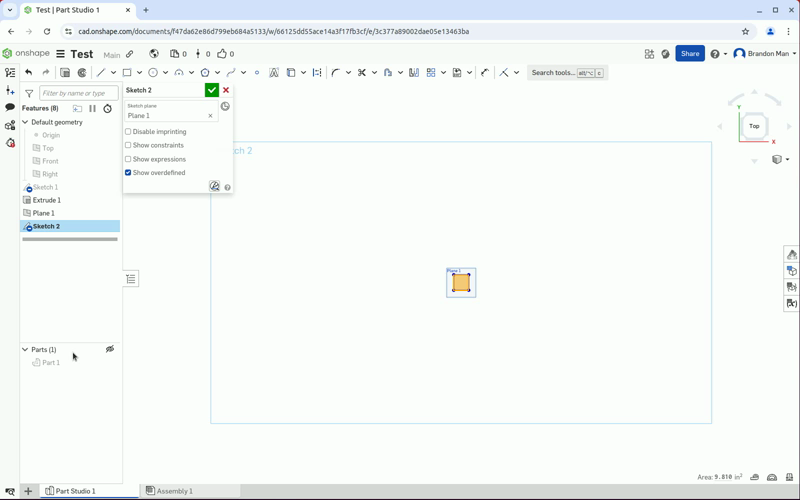
key(shift+e)
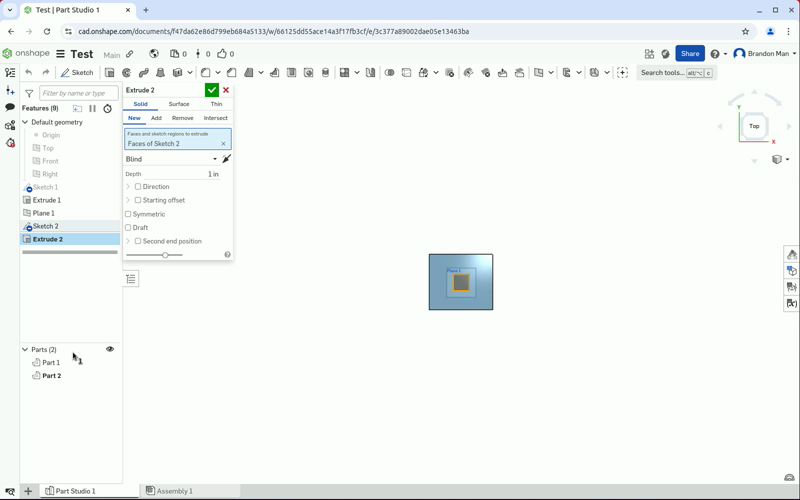
mouse_move(143, 106)
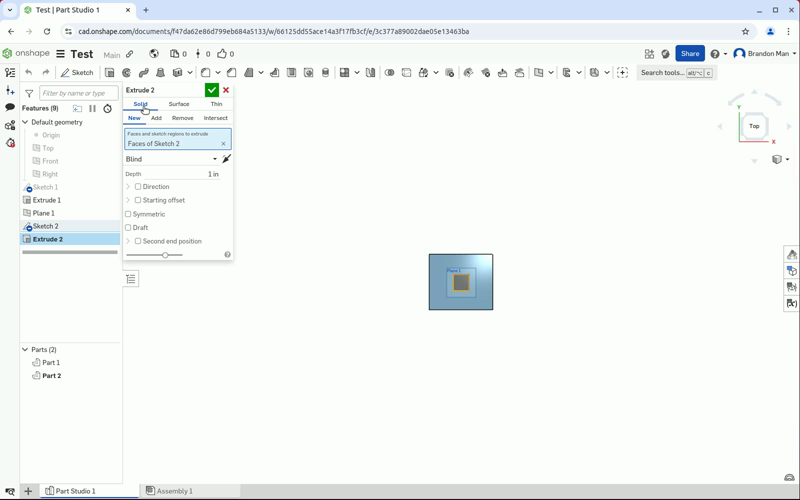
click(143, 106)
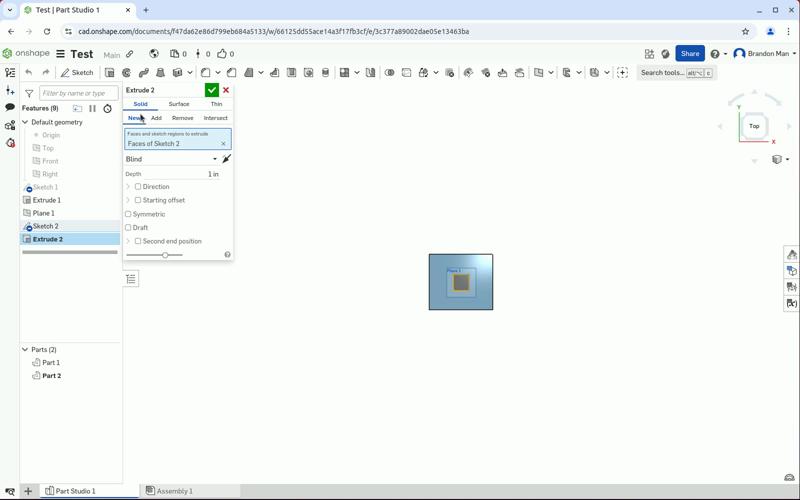
mouse_move(137, 120)
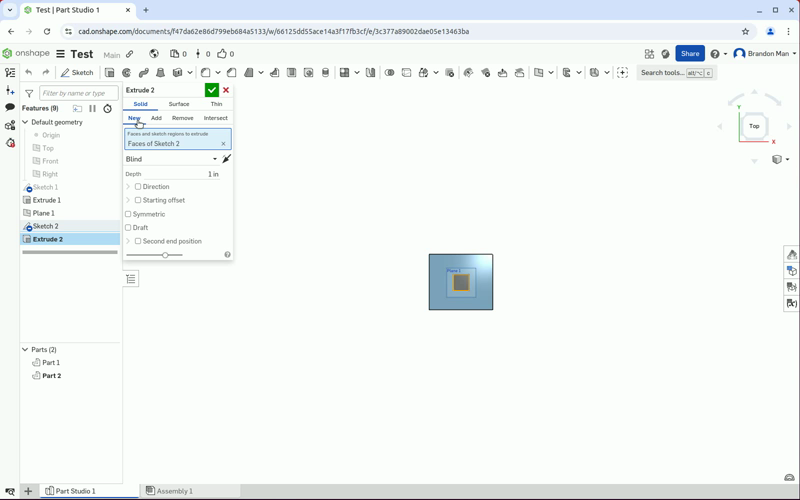
click(137, 120)
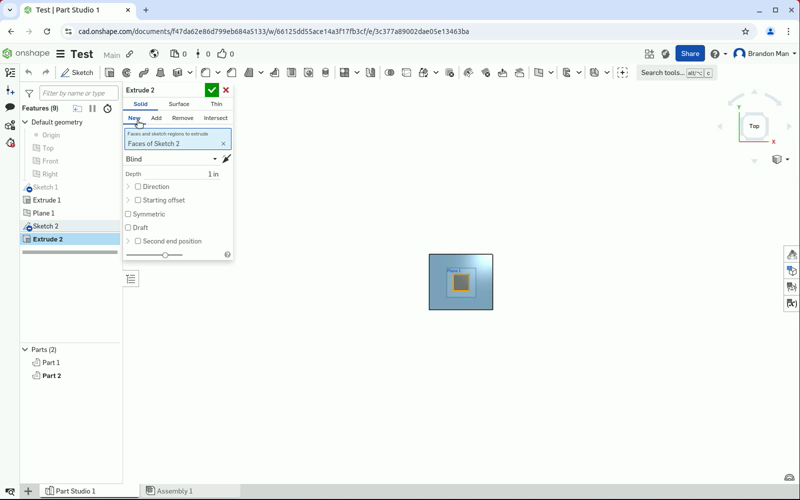
key(tab, 4)
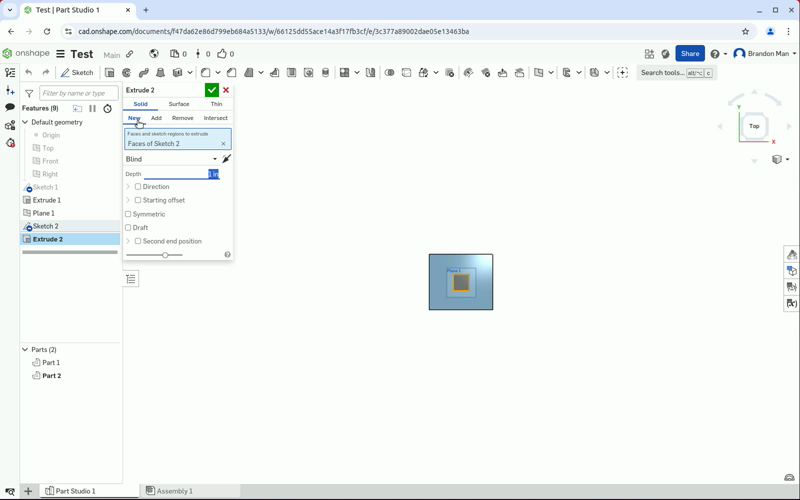
text(3.37)
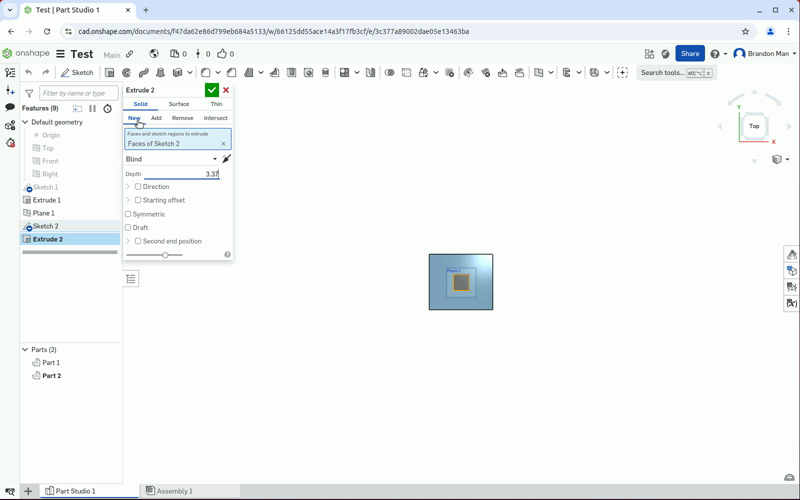
key(enter)
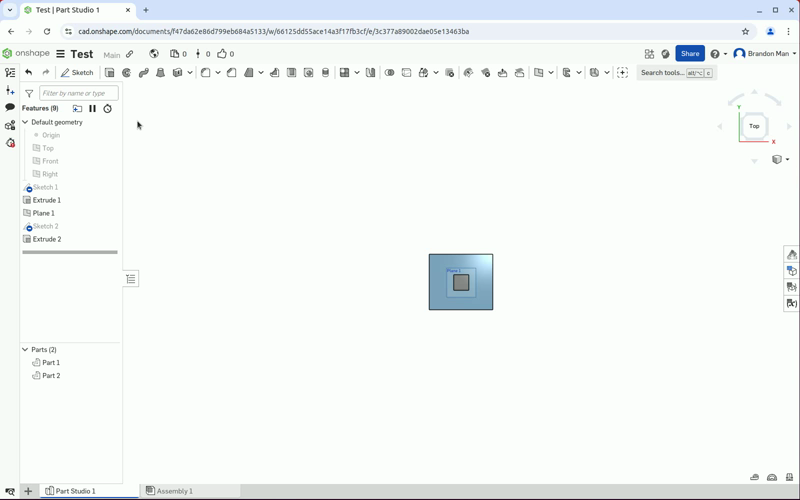
key(shift+h)
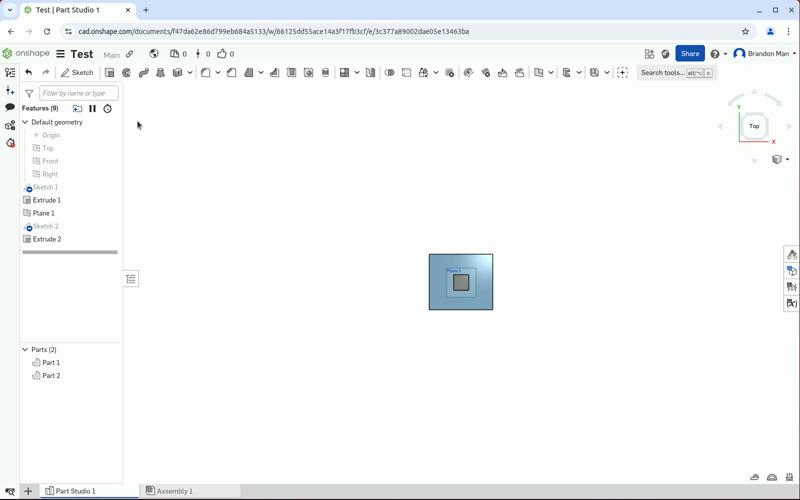
key(shift+h)
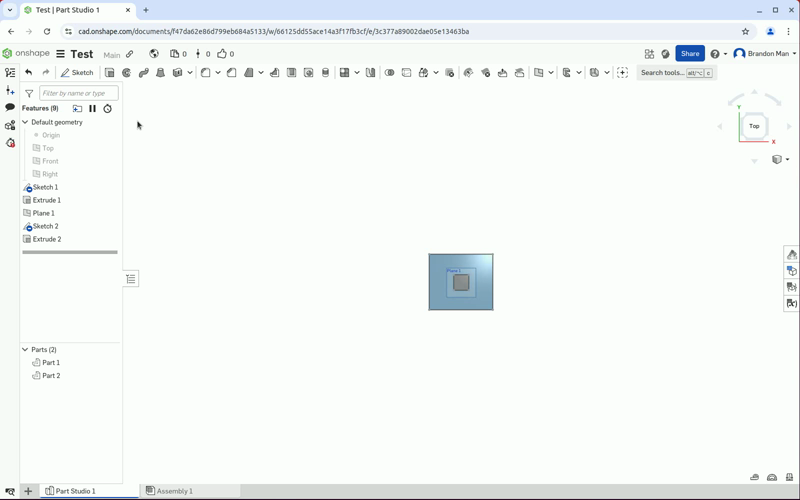
key(shift+7)
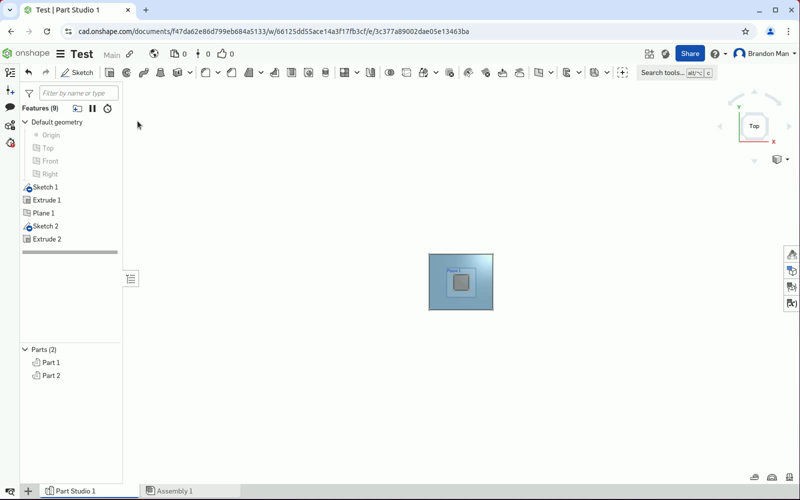
key(up, 3)
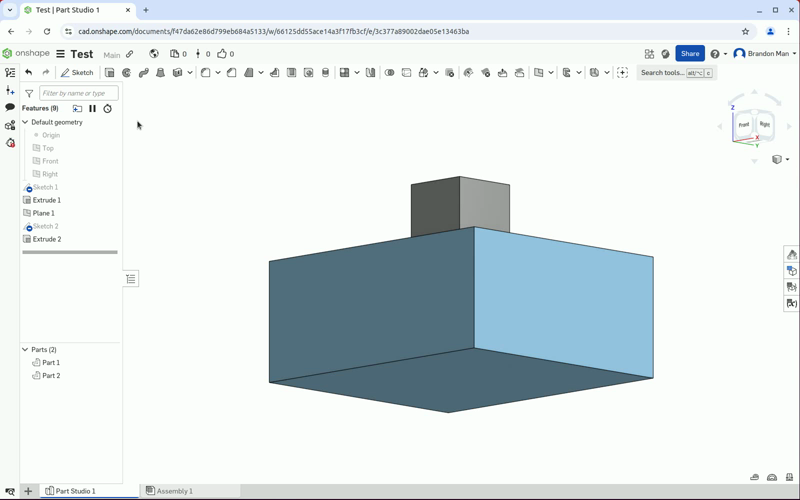
key(left, 3)
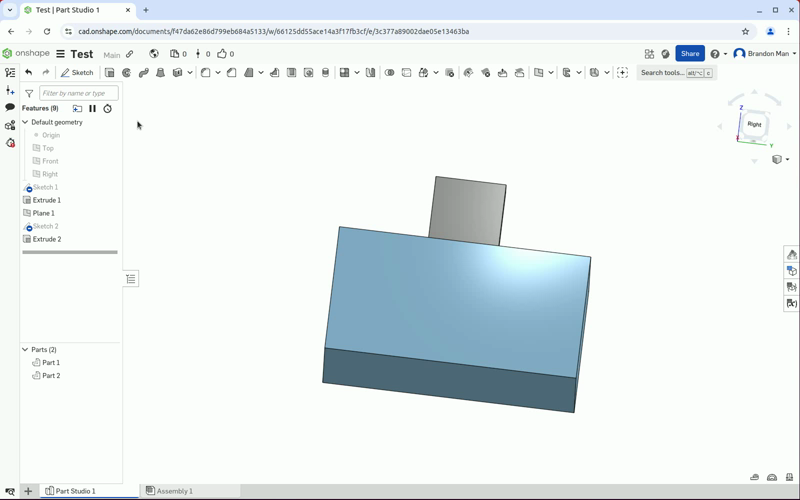
key(right, 3)
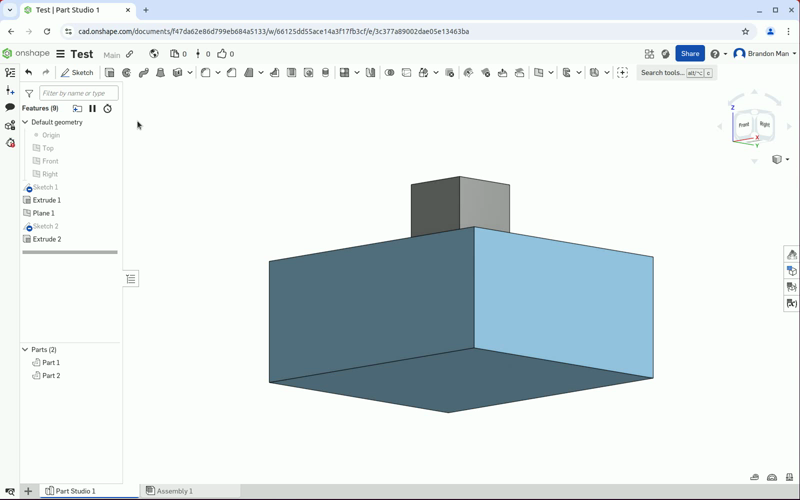
key(down, 3)
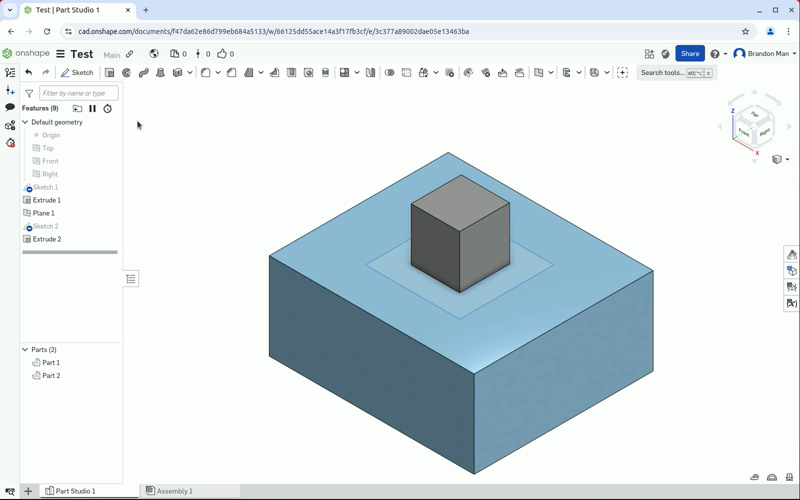
mouse_move(73, 189)
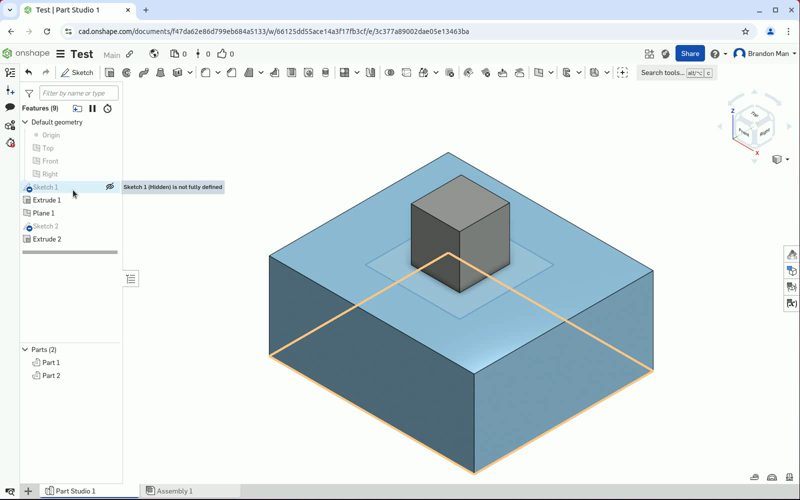
click(73, 189)